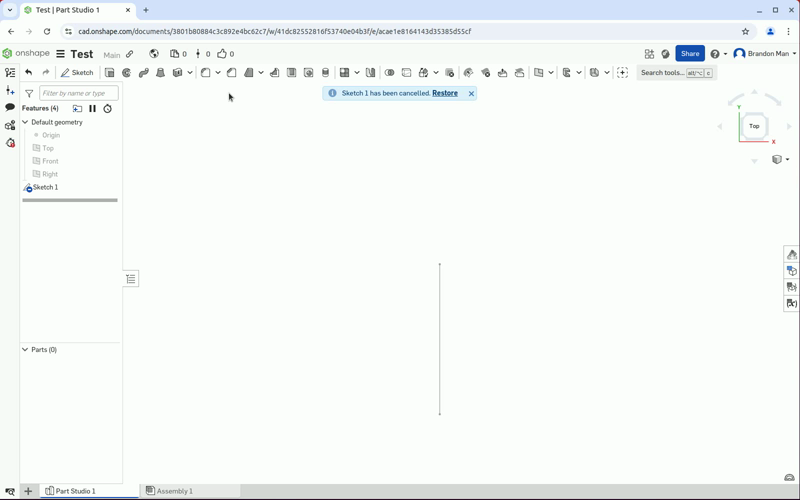
key(shift+h)
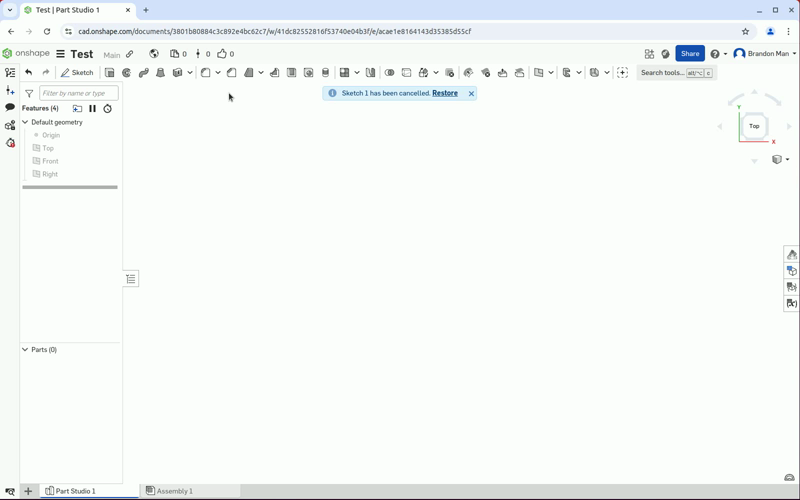
key(shift+s)
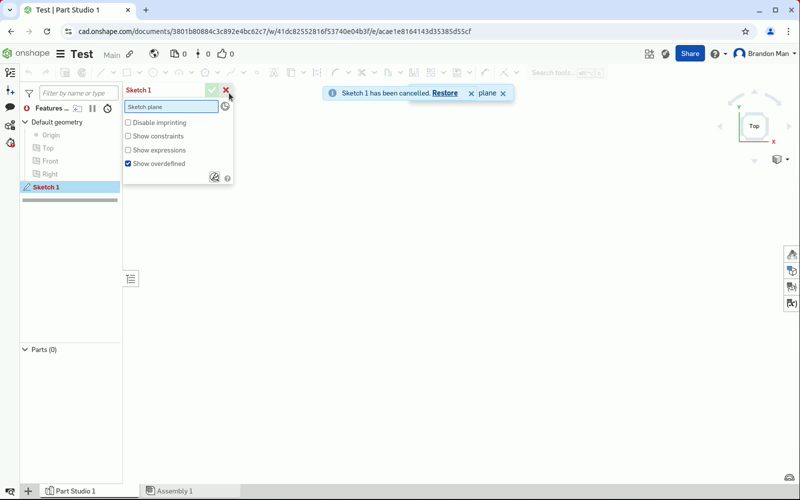
mouse_move(73, 150)
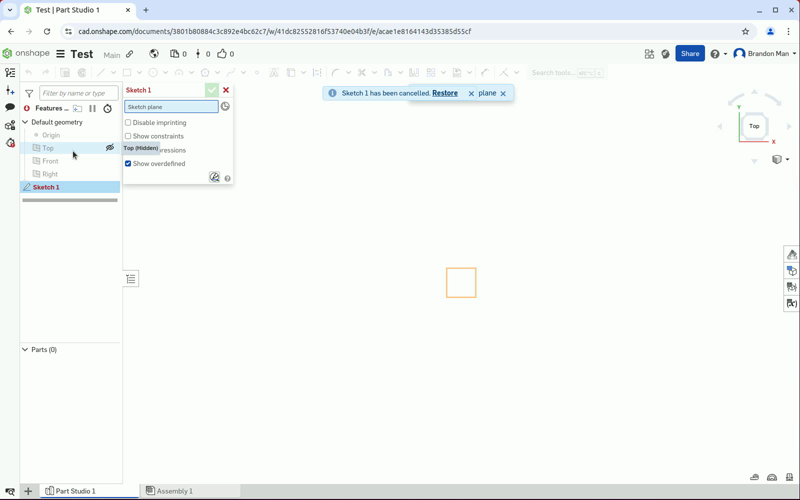
click(73, 150)
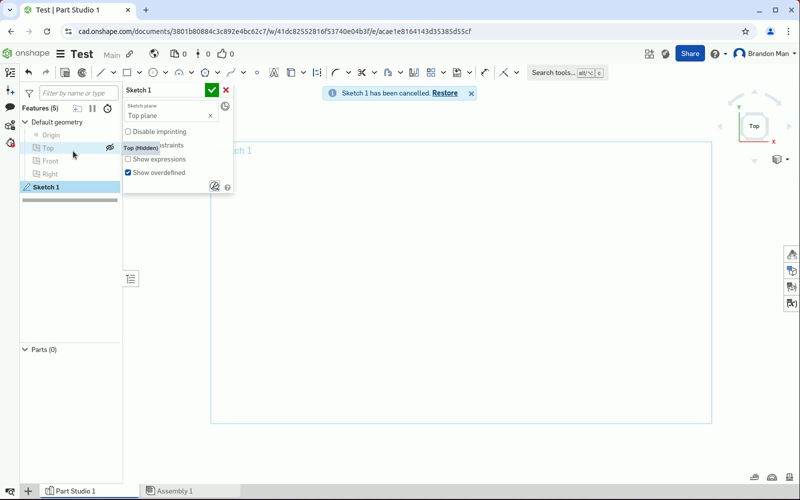
mouse_move(73, 352)
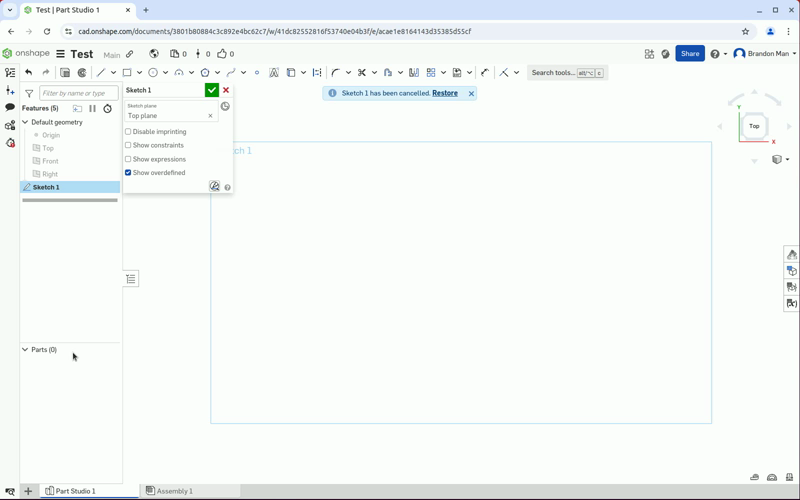
key(y)
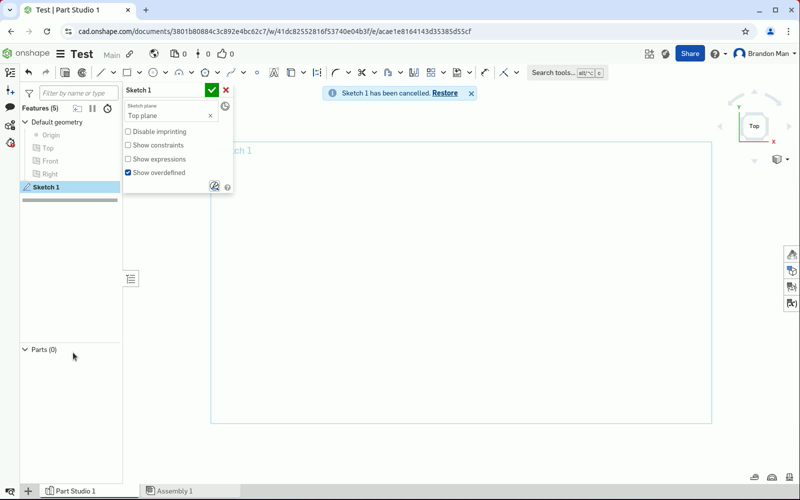
key(c)
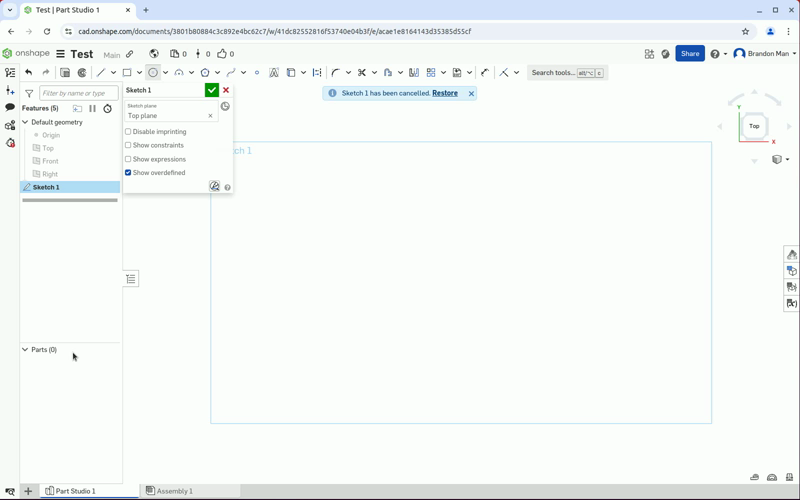
key_down(shift)
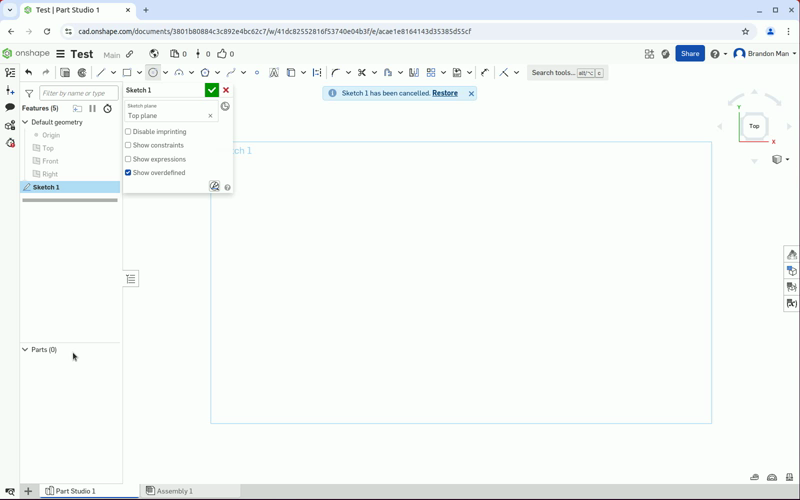
mouse_move(461, 282)
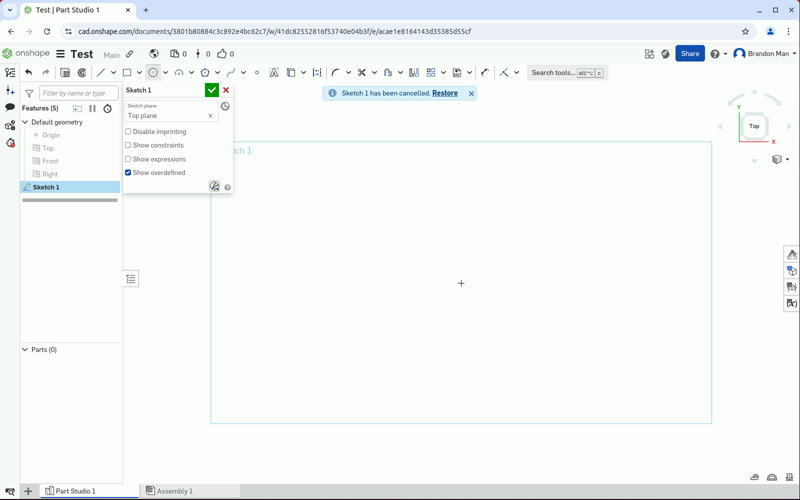
click(461, 282)
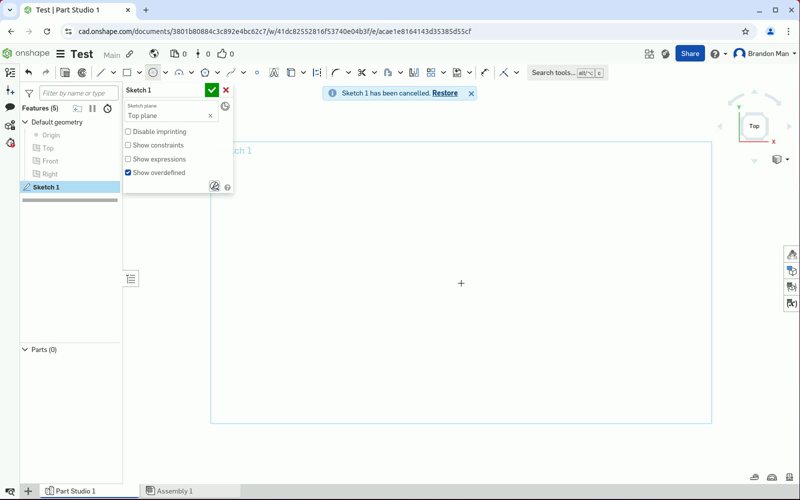
key_up(shift)
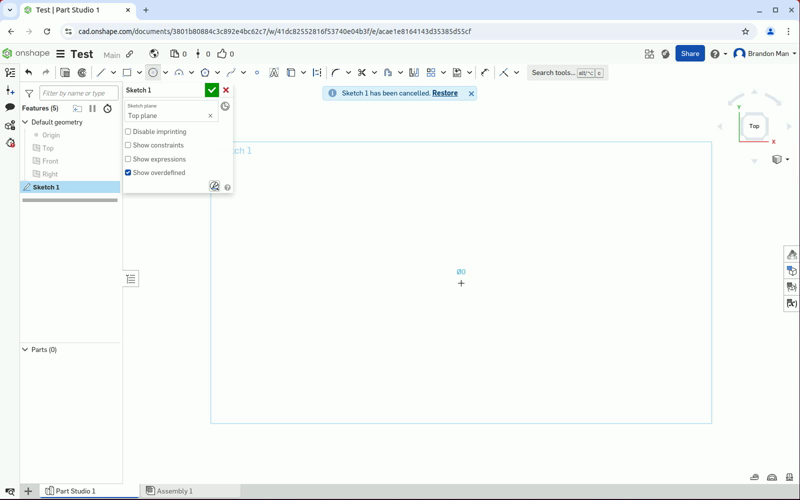
mouse_move(463, 282)
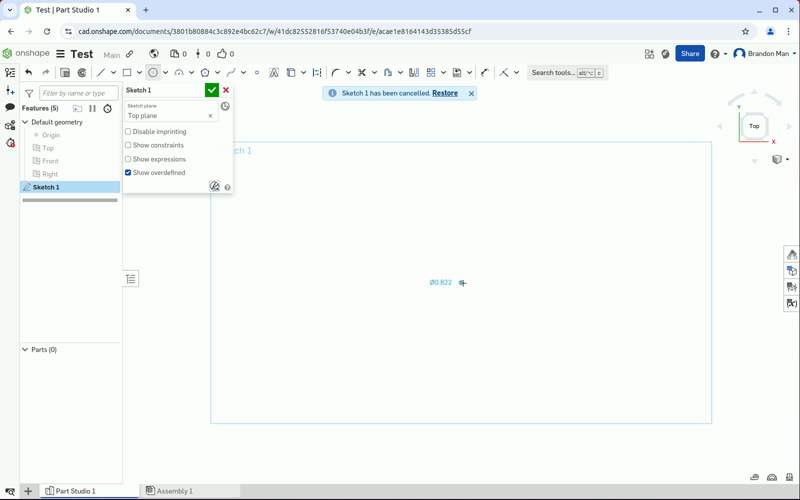
scroll(6)
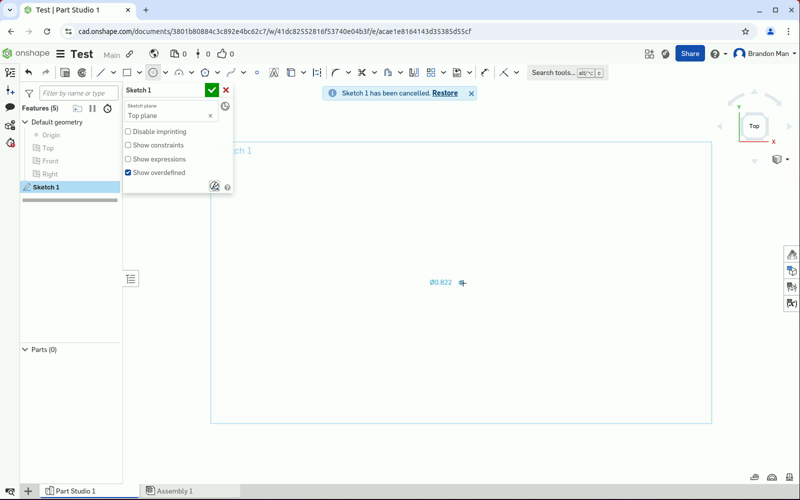
scroll(6)
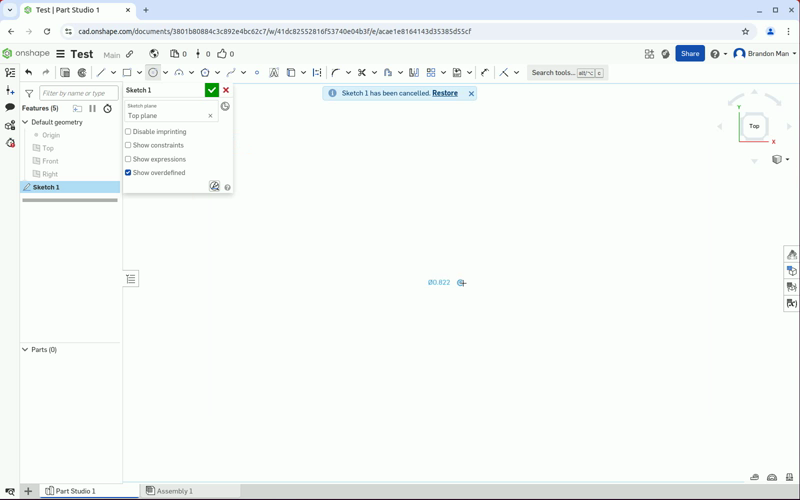
scroll(6)
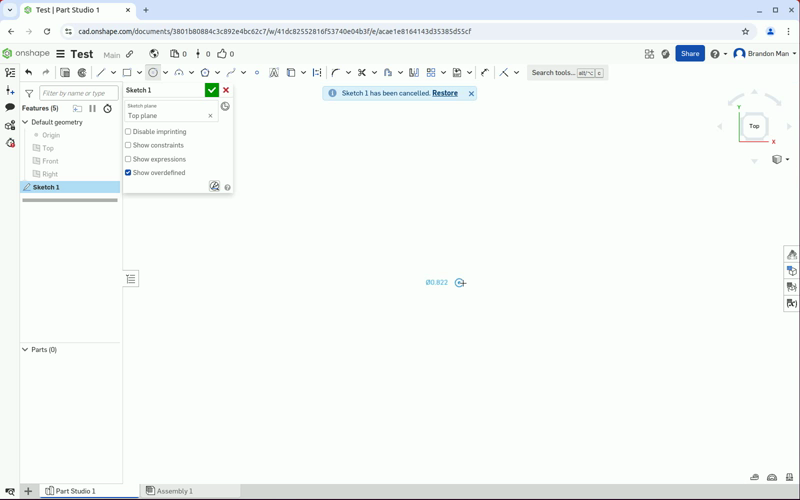
scroll(6)
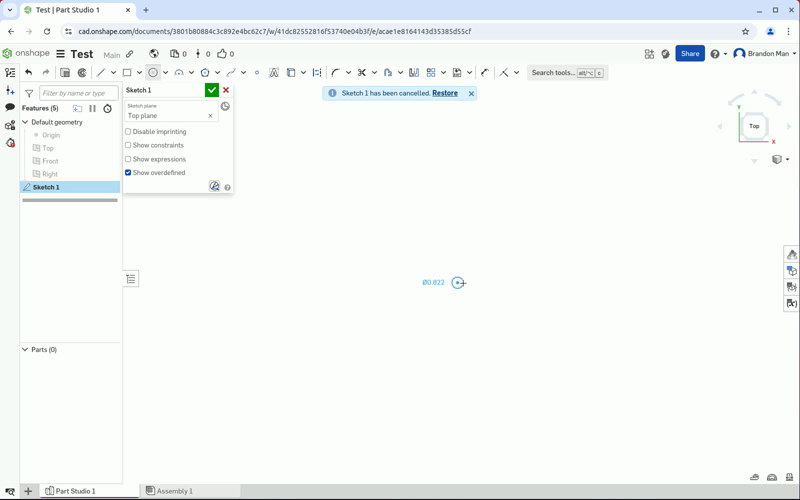
scroll(6)
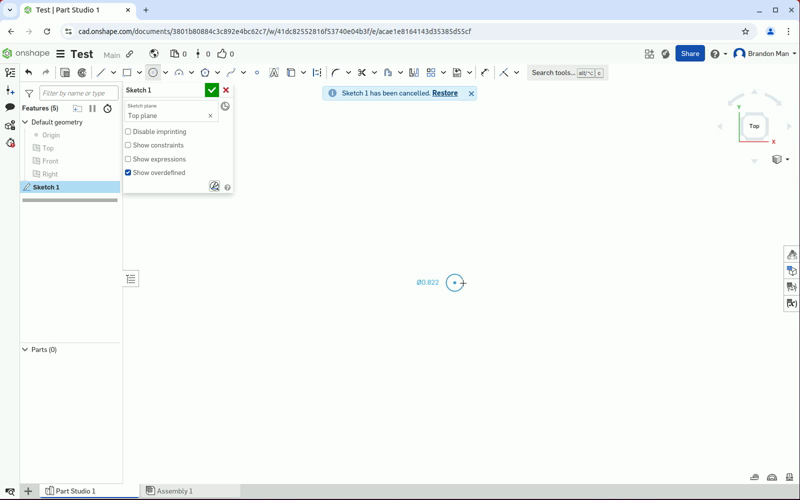
scroll(6)
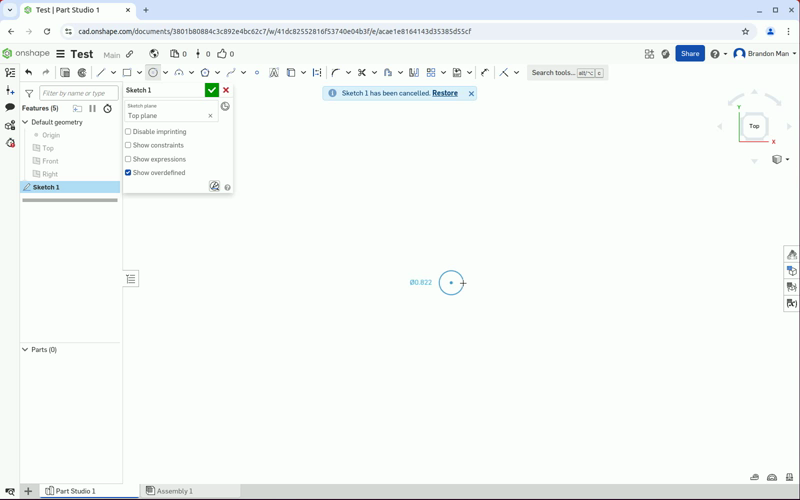
scroll(6)
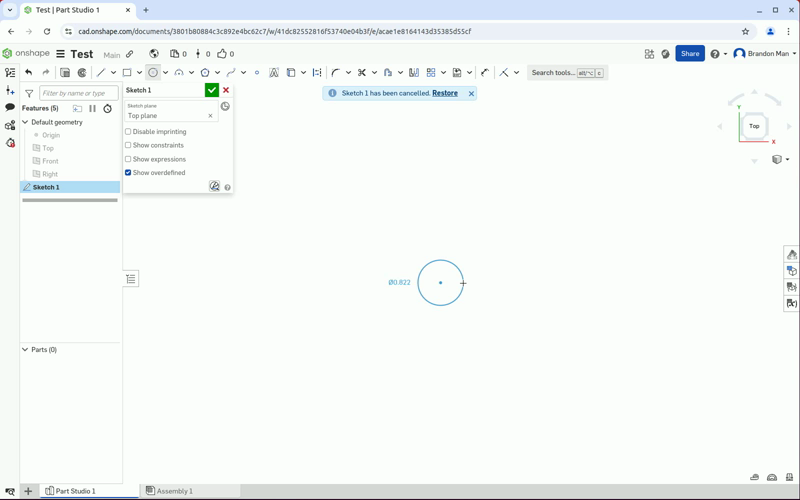
click(463, 282)
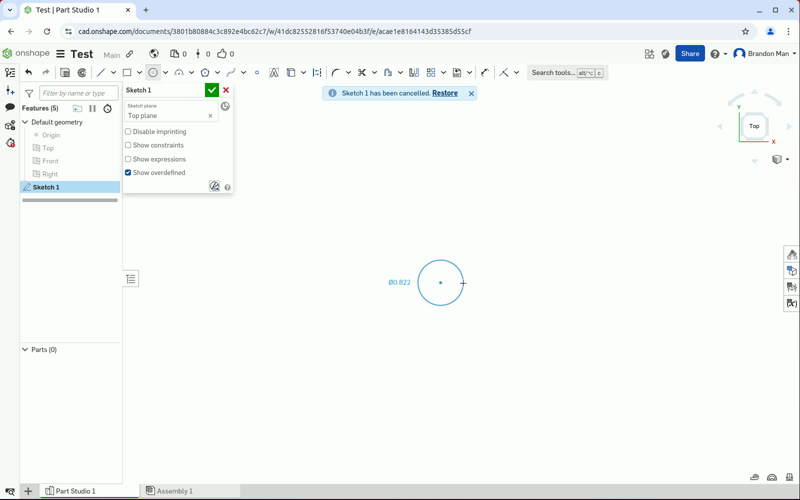
scroll(-6)
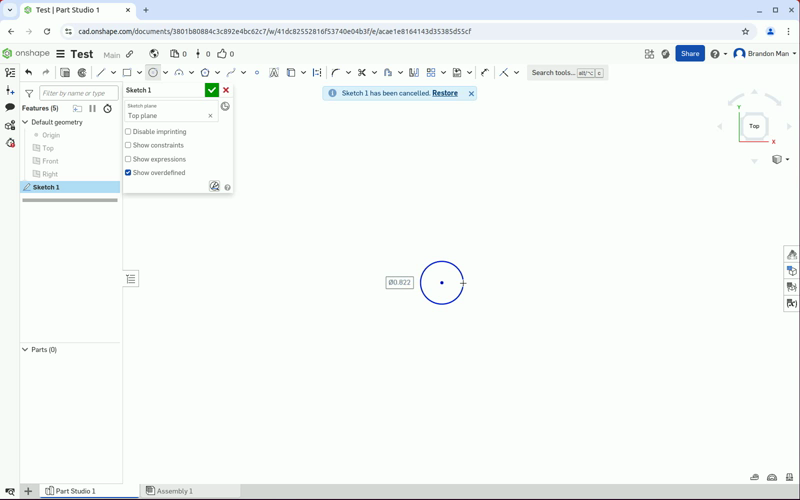
scroll(-6)
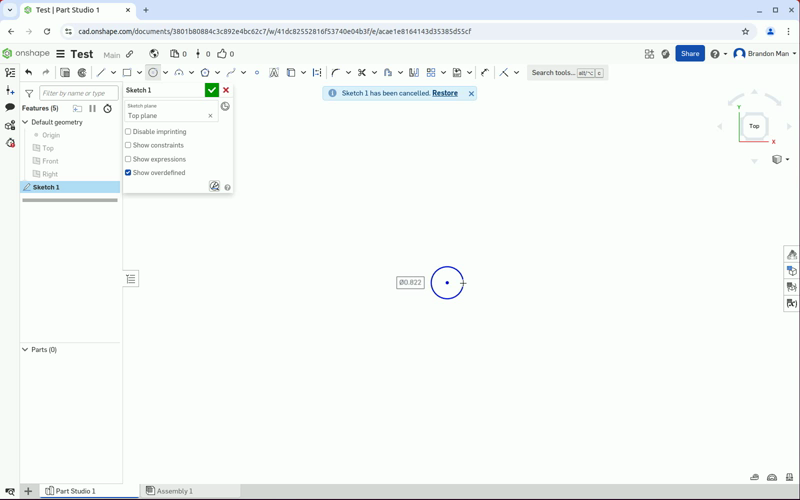
scroll(-6)
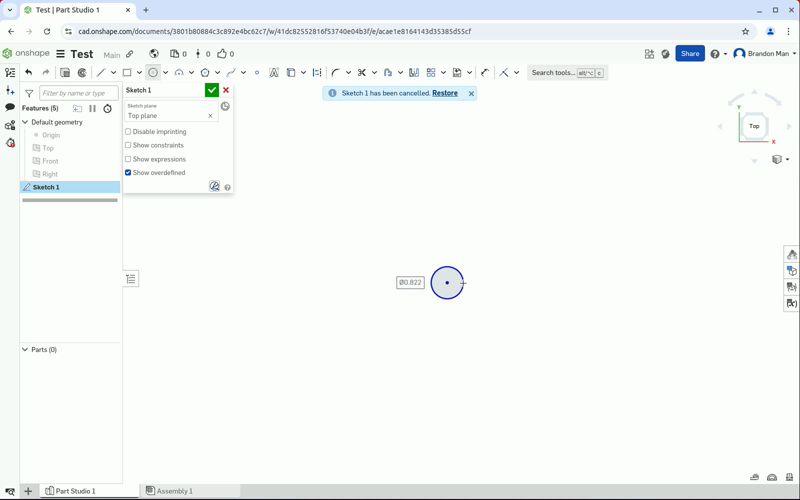
scroll(-6)
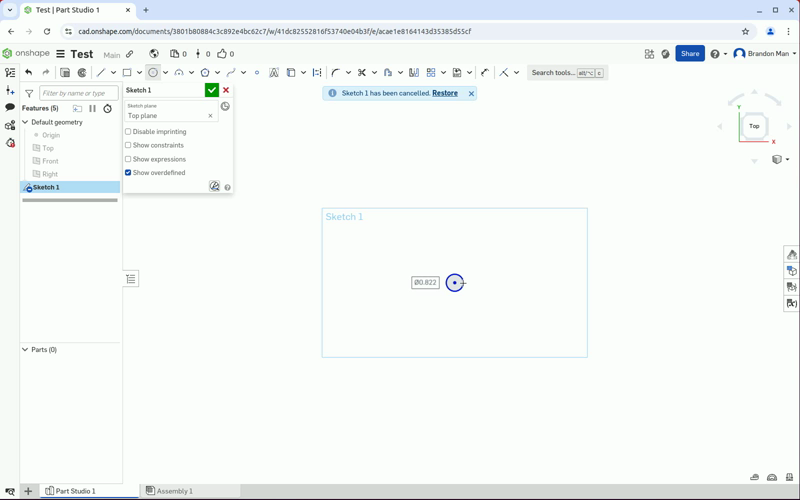
scroll(-6)
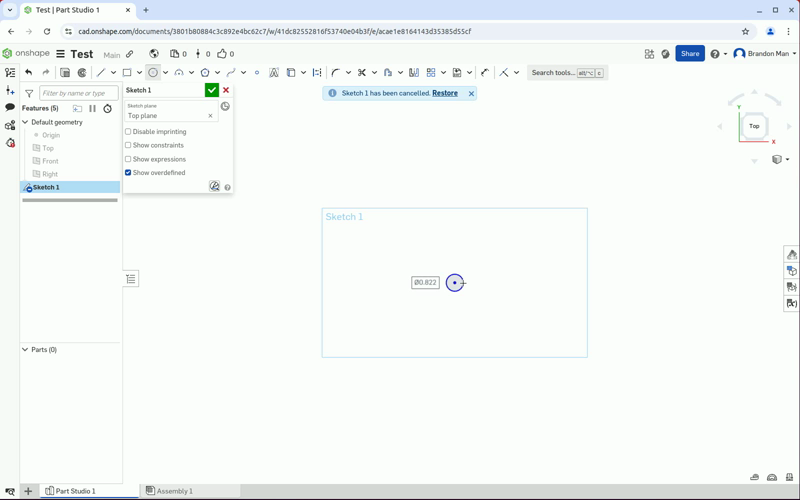
scroll(-6)
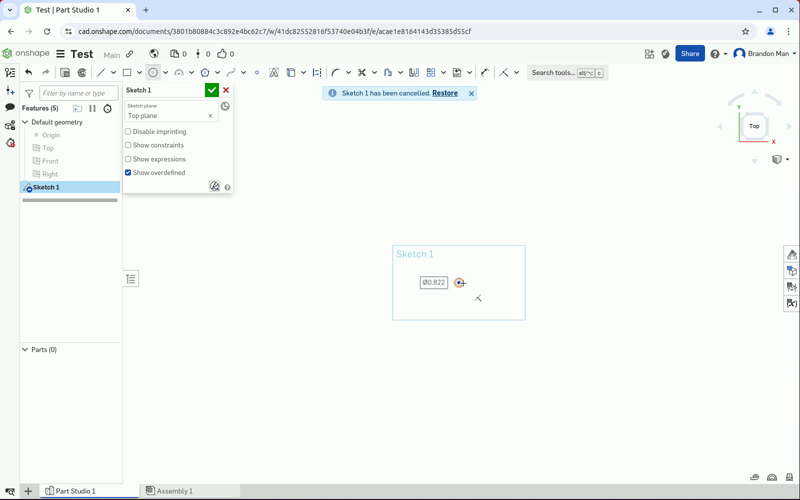
scroll(-6)
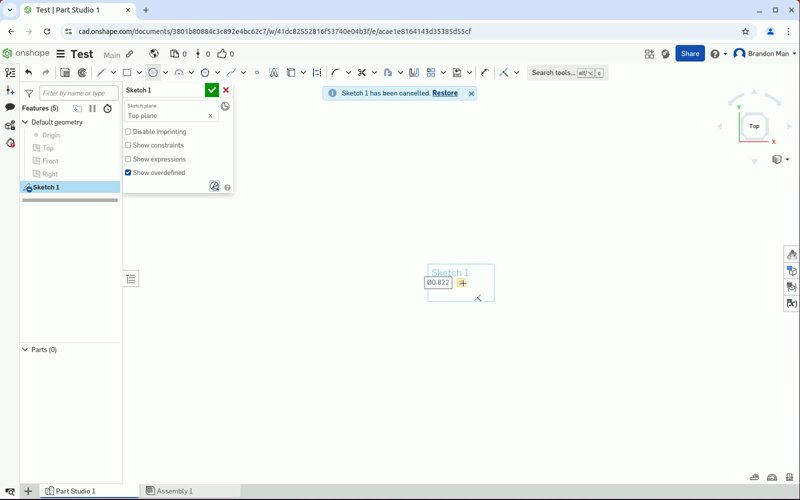
key(esc)
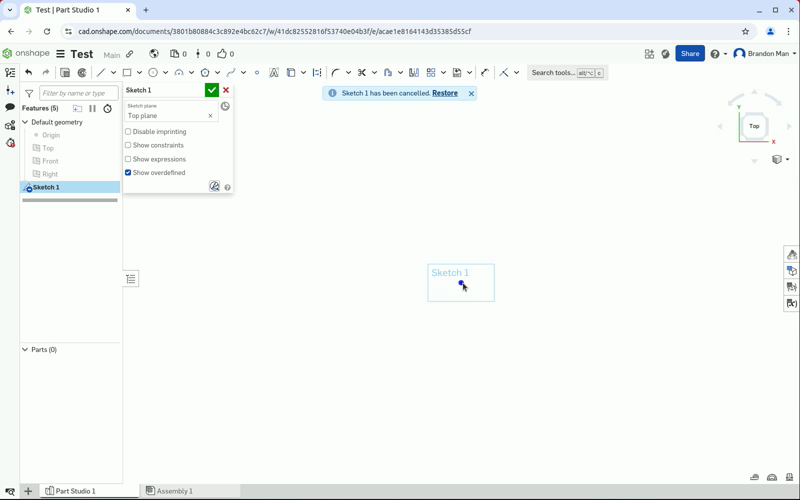
mouse_move(461, 284)
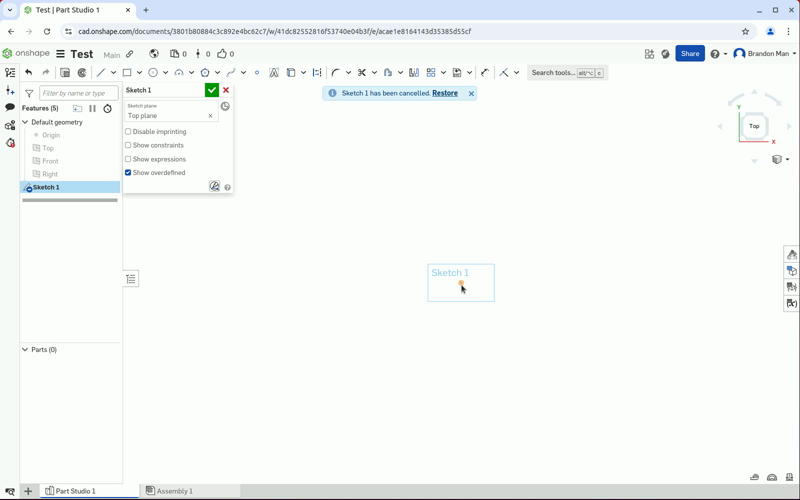
scroll(6)
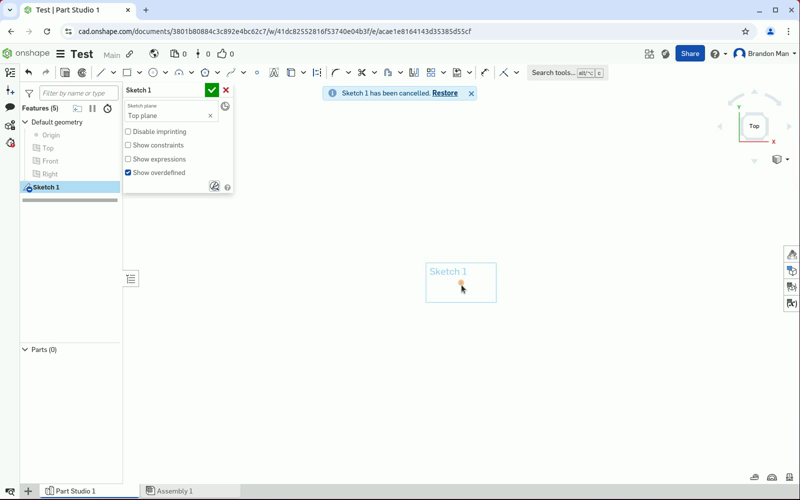
scroll(6)
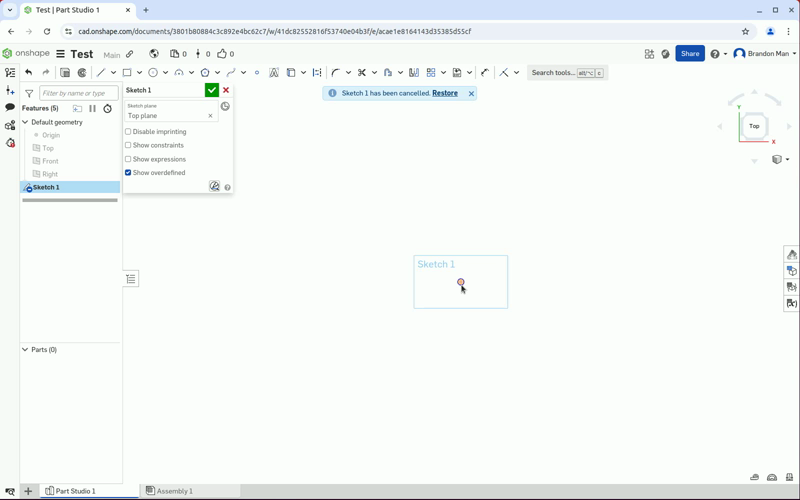
scroll(6)
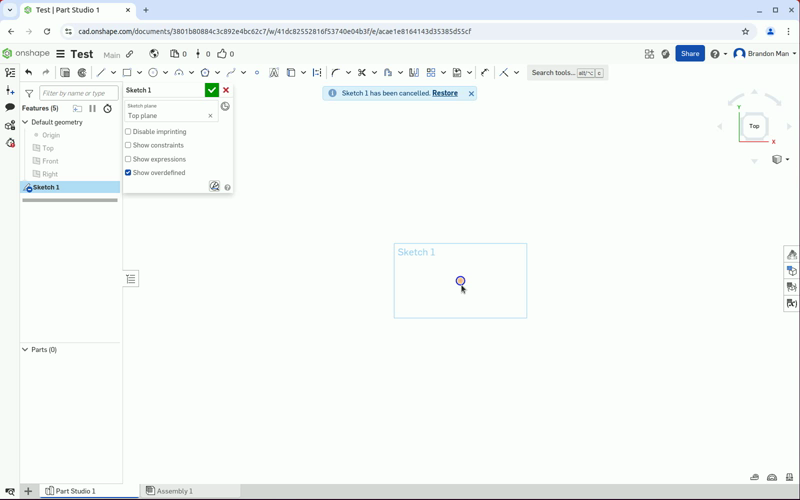
scroll(6)
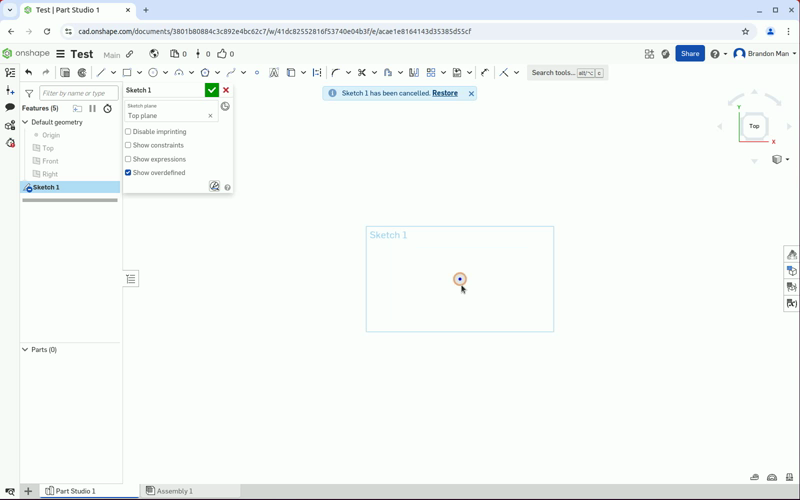
scroll(6)
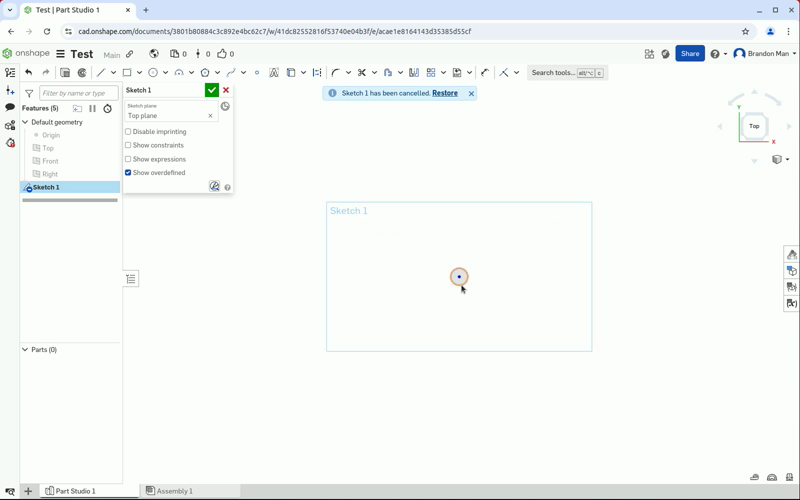
scroll(6)
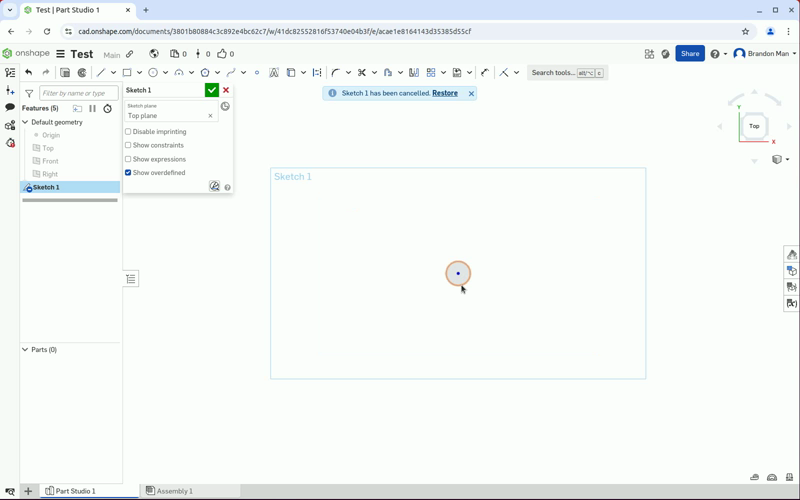
scroll(6)
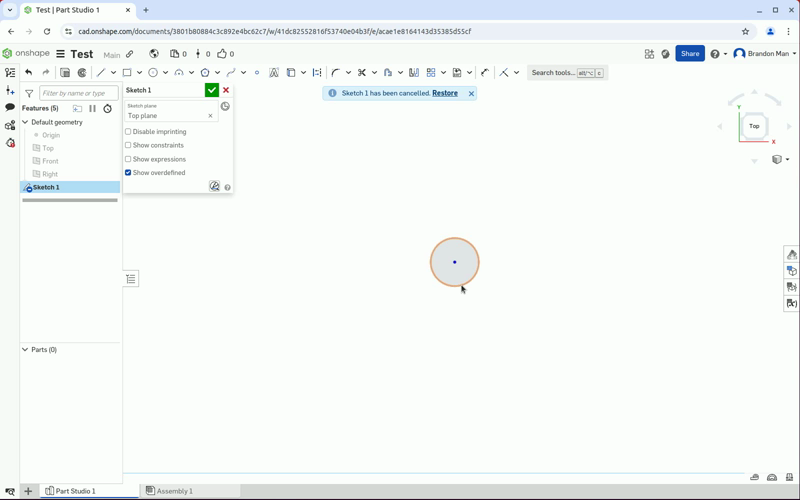
click(461, 284)
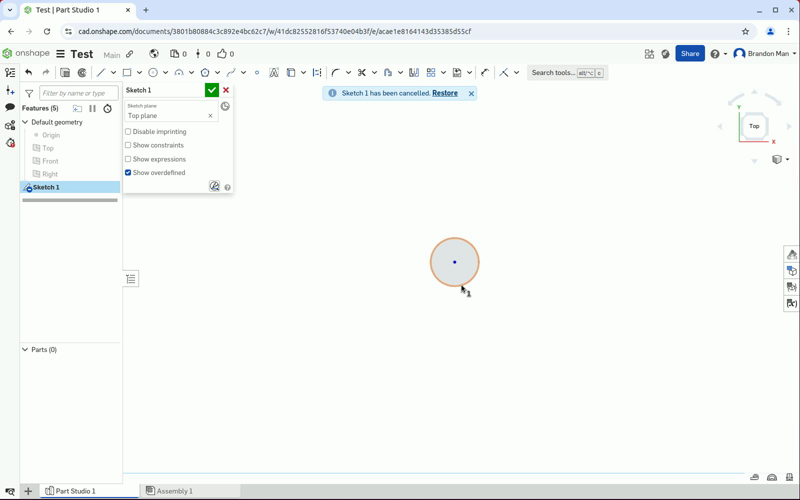
scroll(-6)
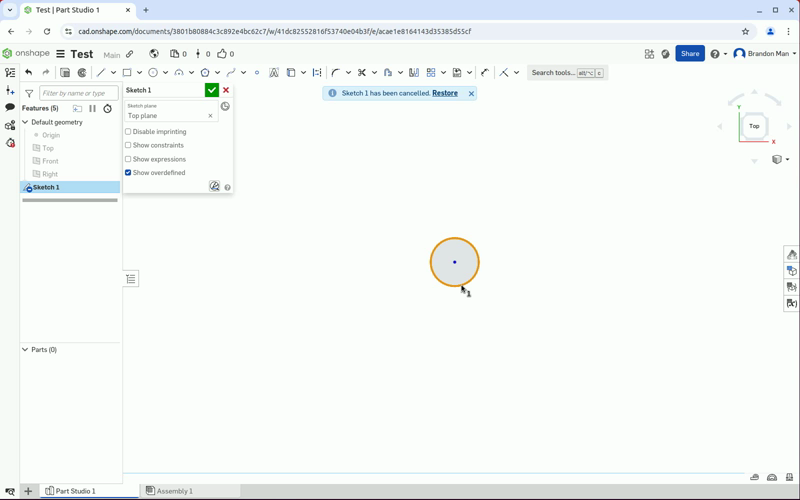
scroll(-6)
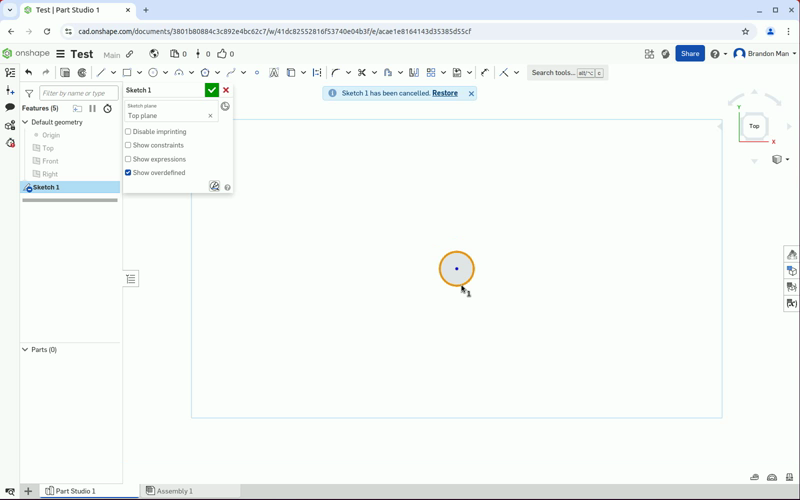
scroll(-6)
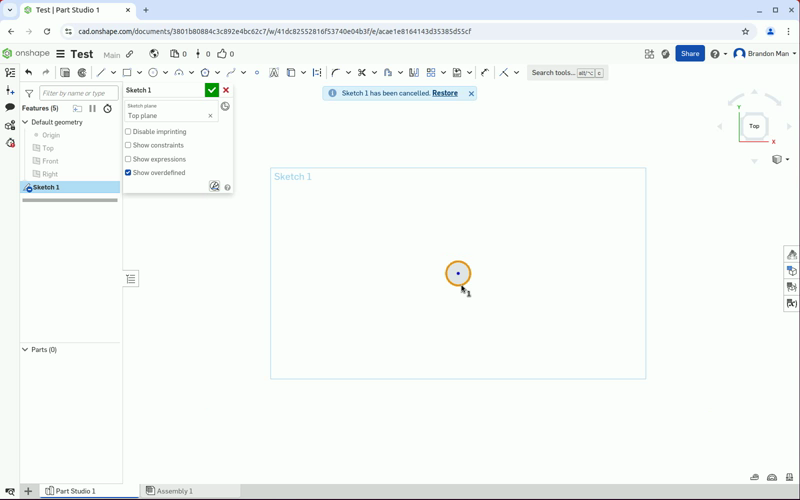
scroll(-6)
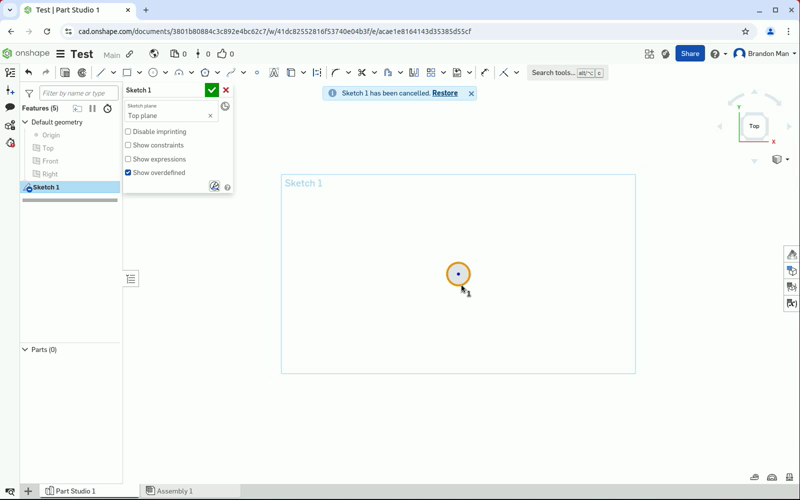
scroll(-6)
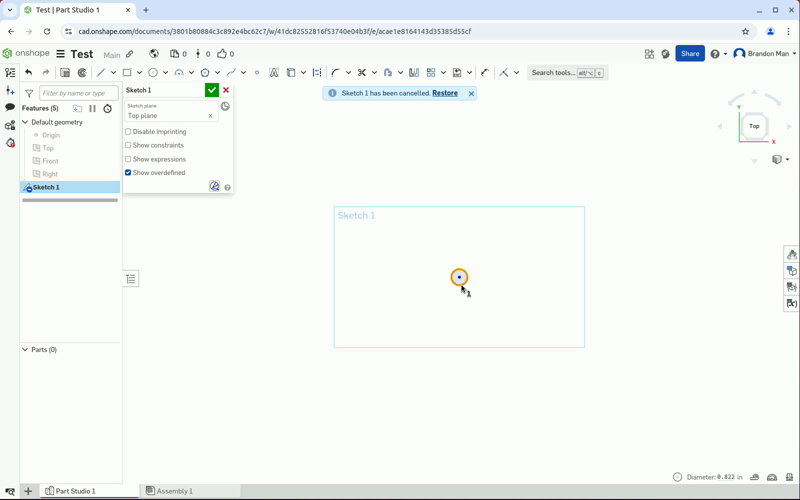
scroll(-6)
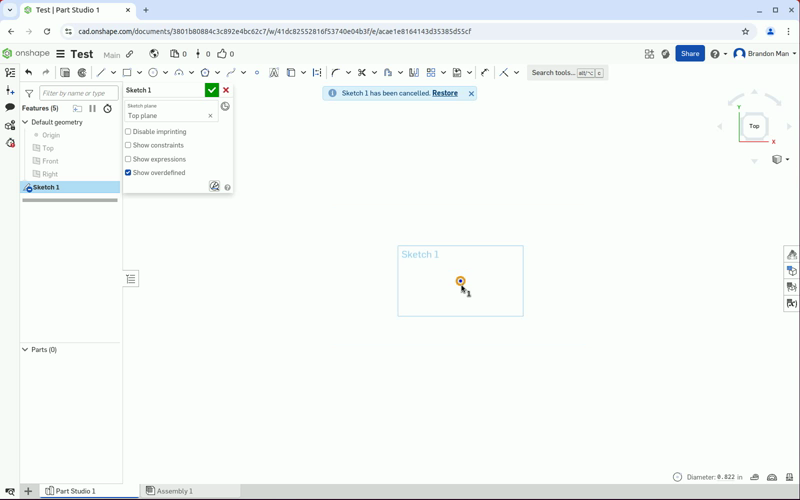
scroll(-6)
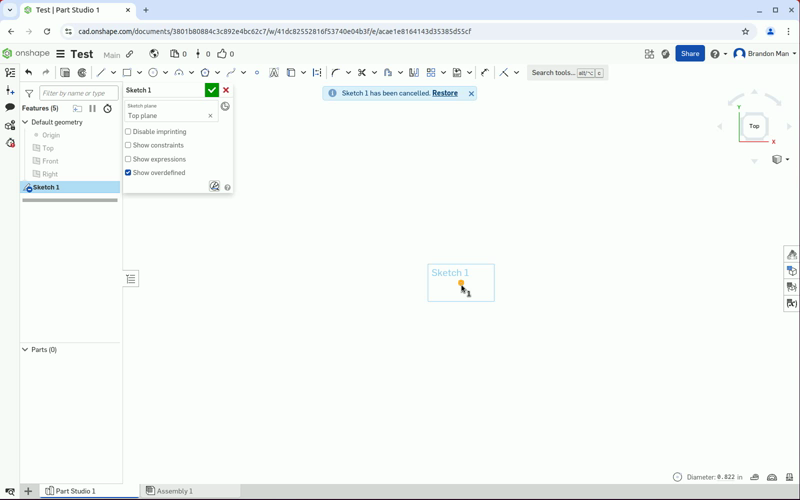
mouse_move(73, 352)
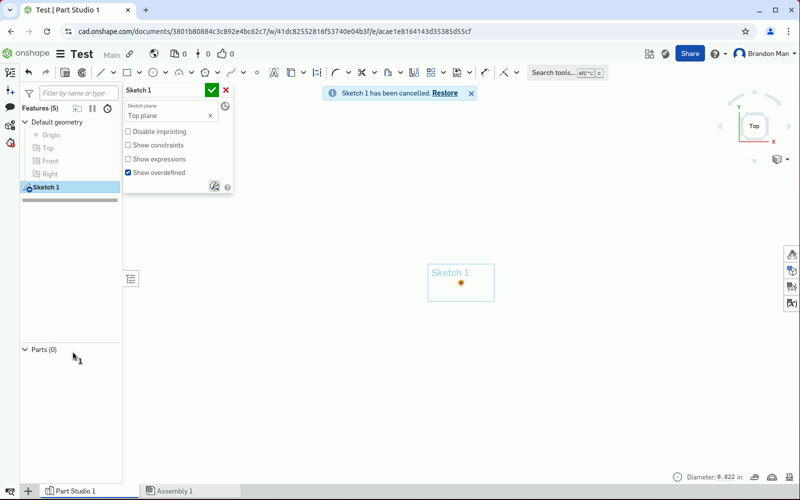
key(shift+y)
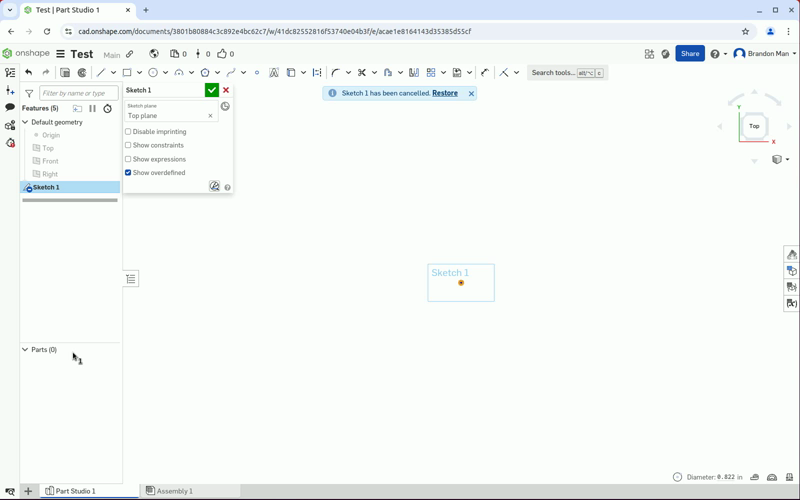
key(shift+e)
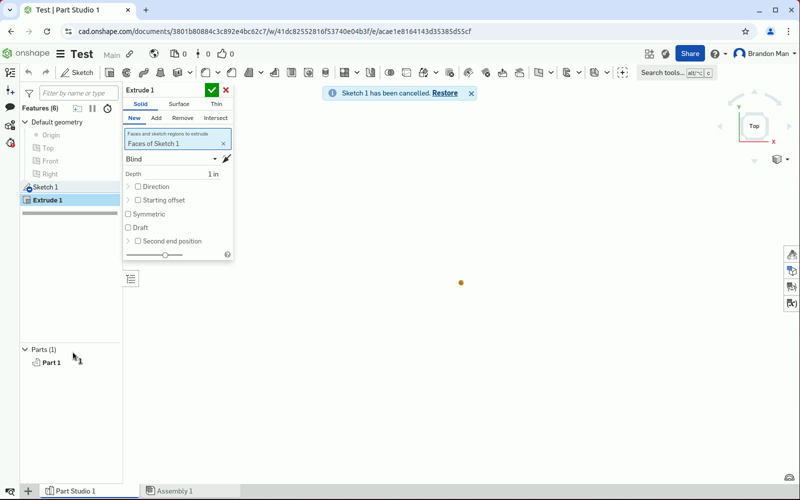
mouse_move(143, 106)
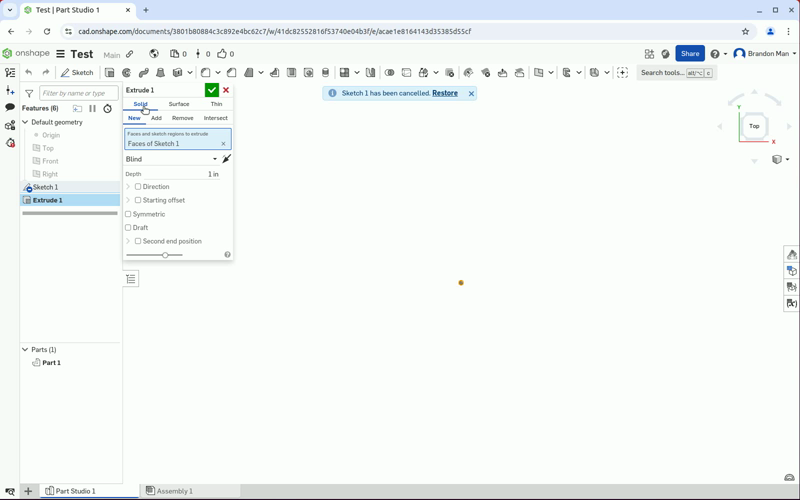
click(143, 106)
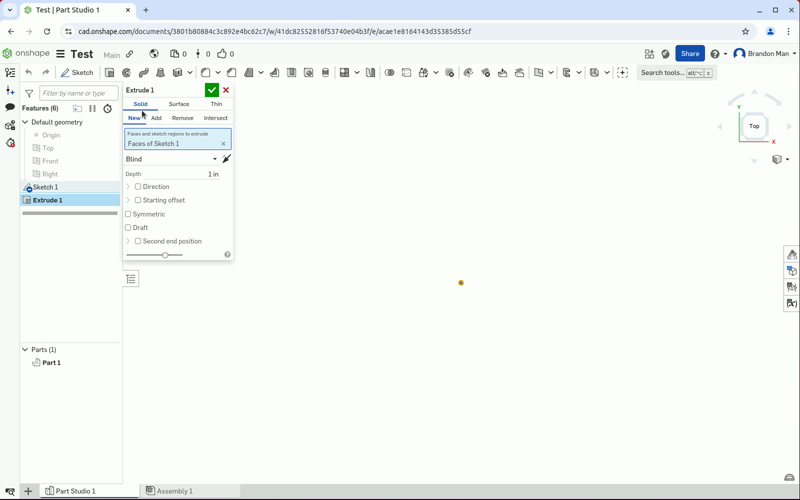
mouse_move(137, 120)
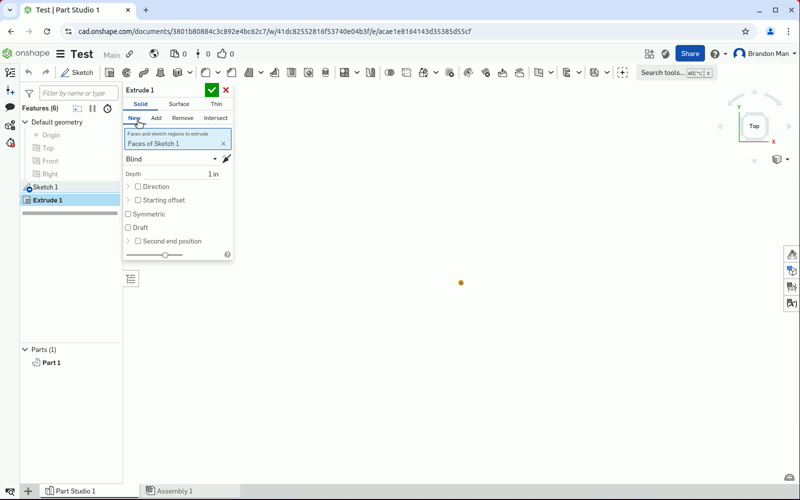
click(137, 120)
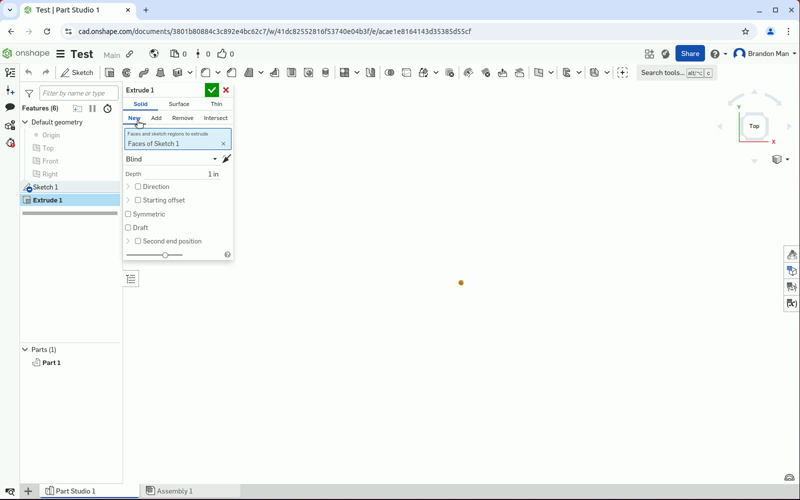
key(tab, 4)
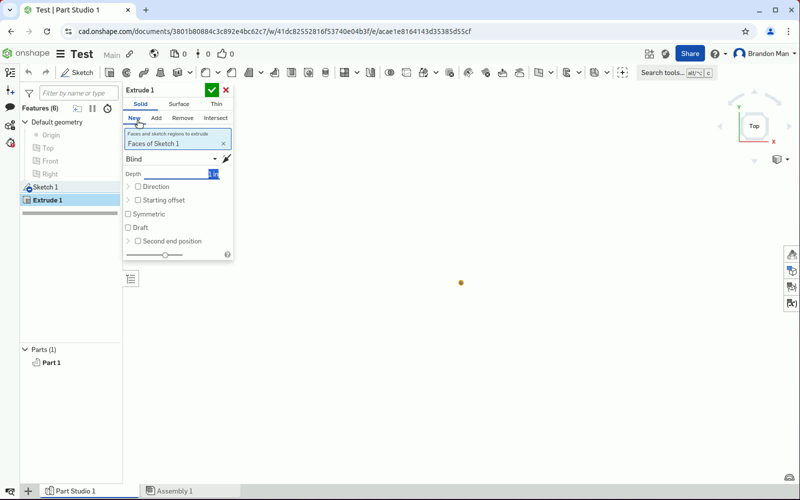
text(23.108)
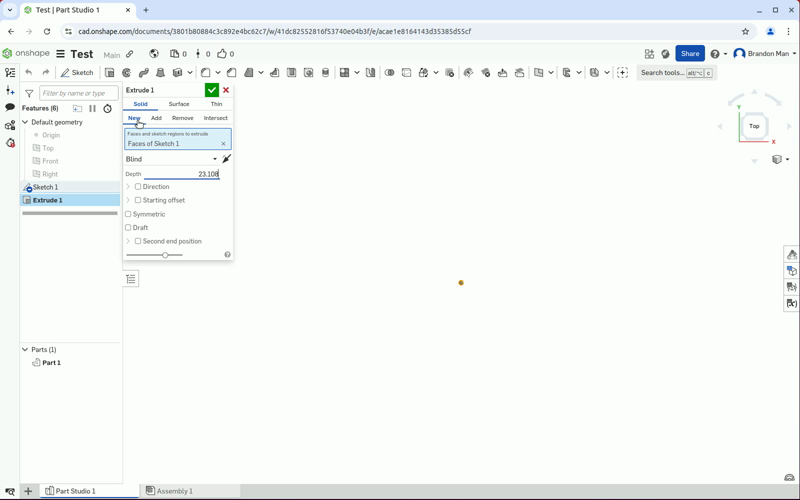
key(enter)
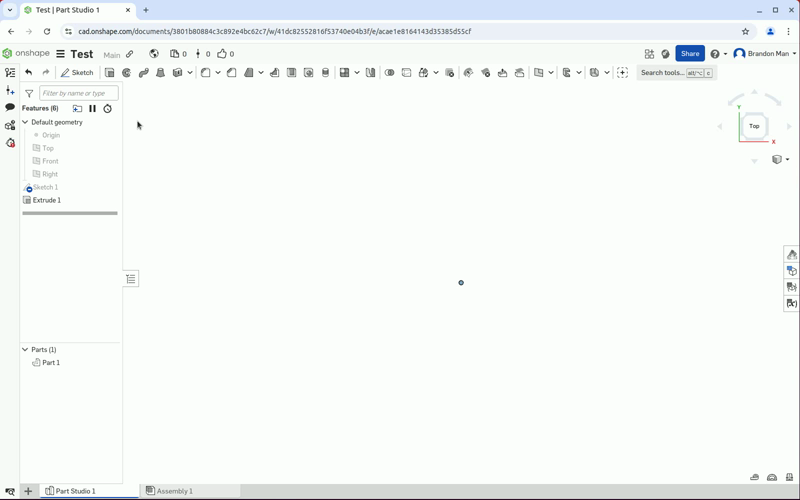
key(shift+h)
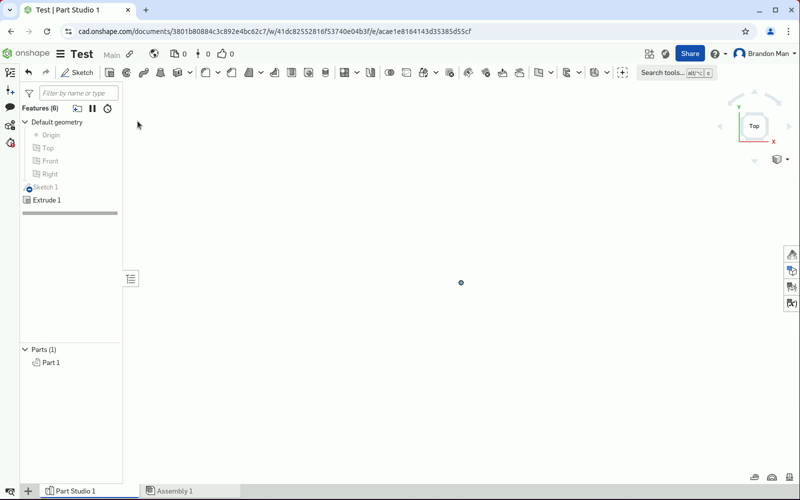
key(shift+h)
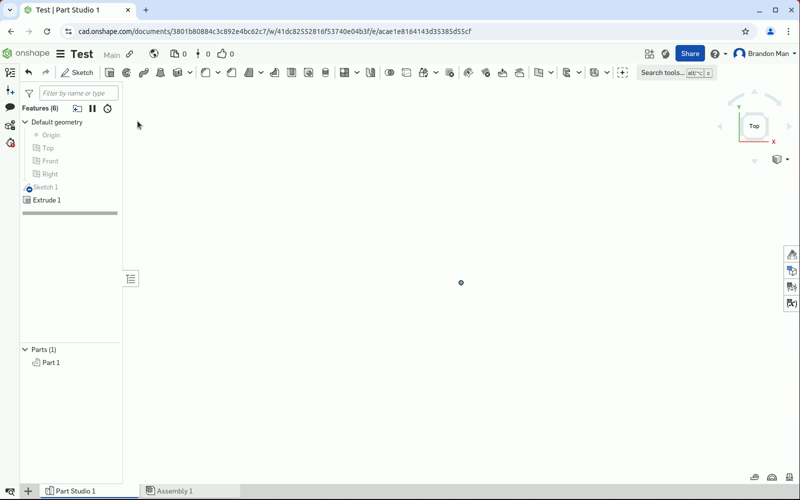
mouse_move(73, 189)
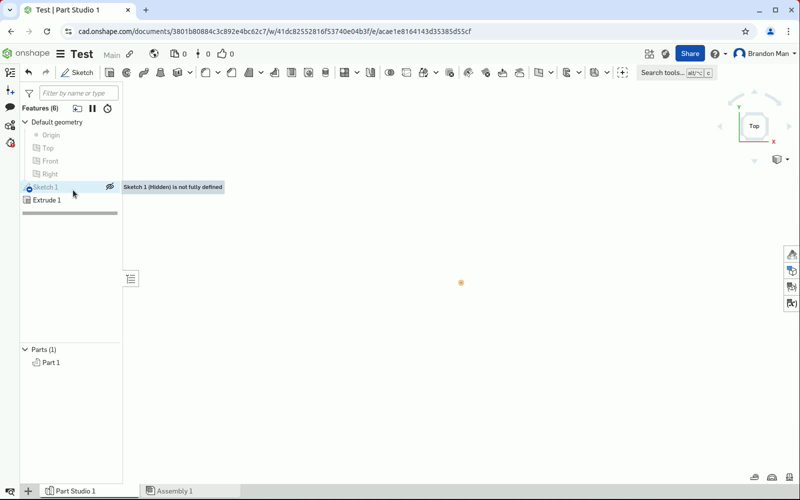
click(73, 189)
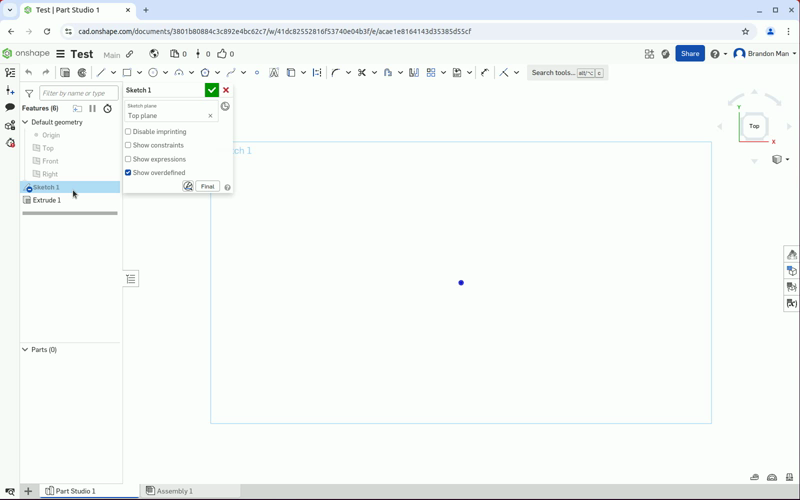
mouse_move(229, 92)
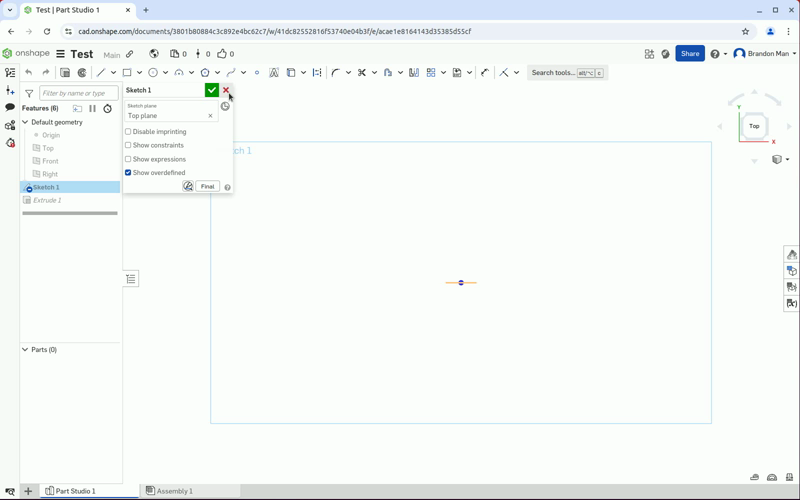
click(229, 92)
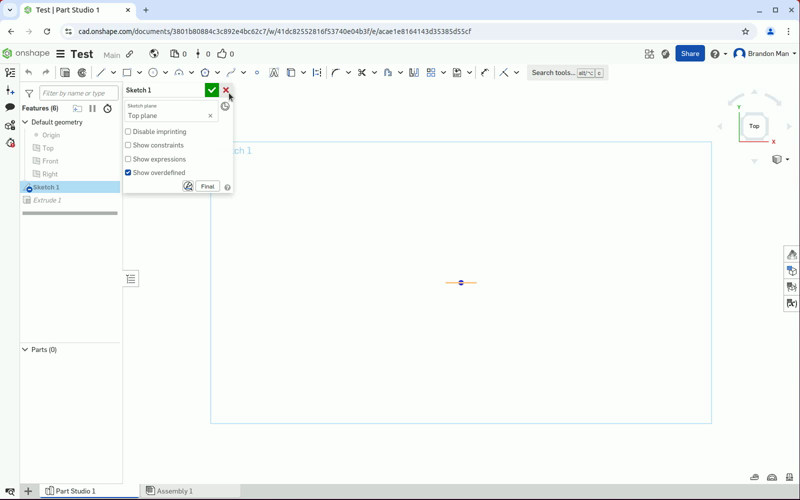
key(shift+s)
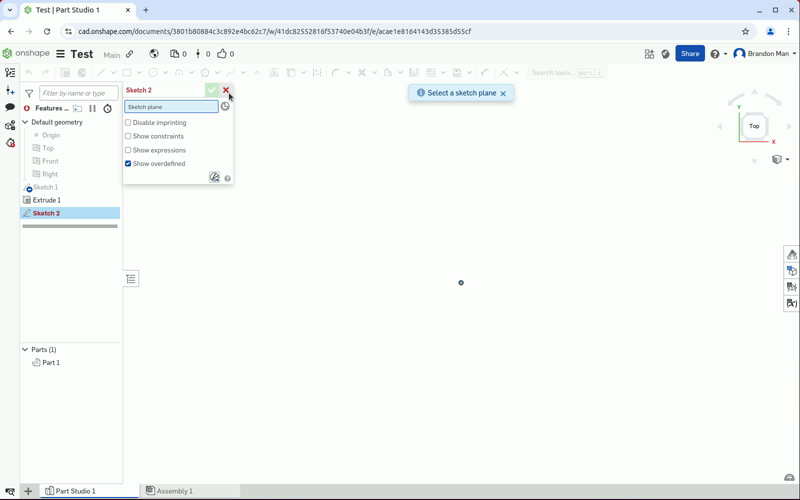
mouse_move(73, 150)
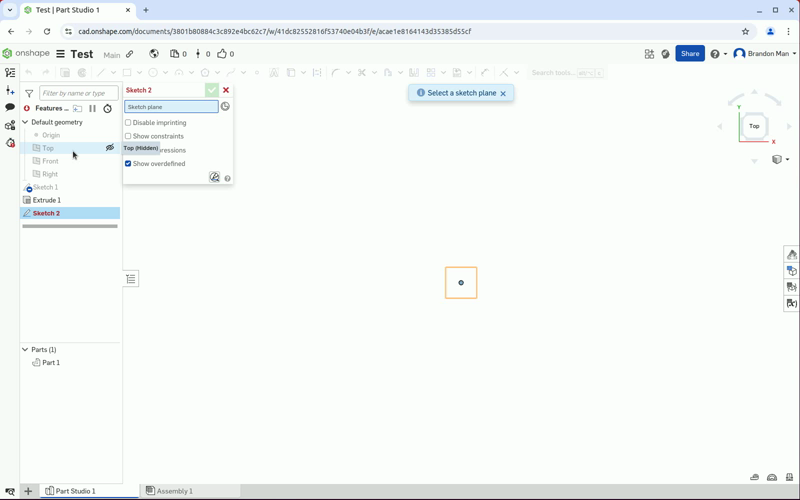
click(73, 150)
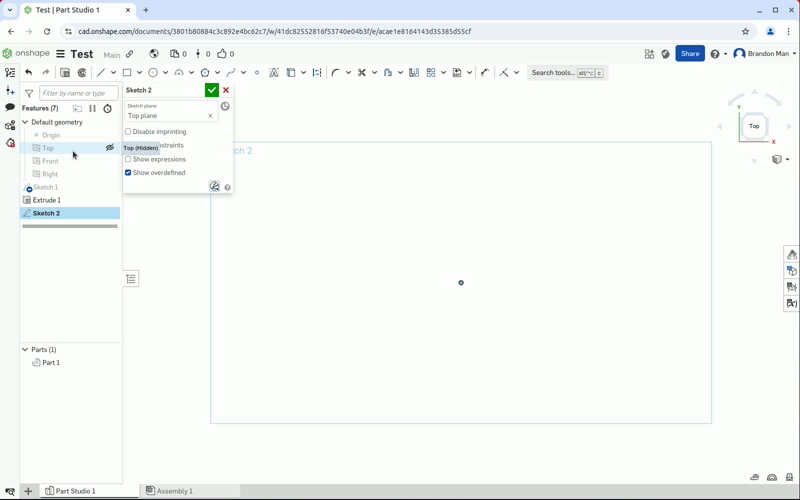
mouse_move(73, 352)
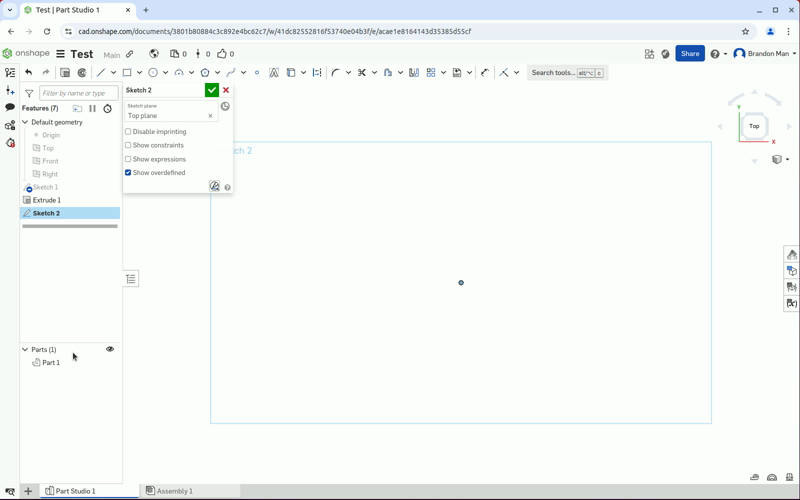
key(y)
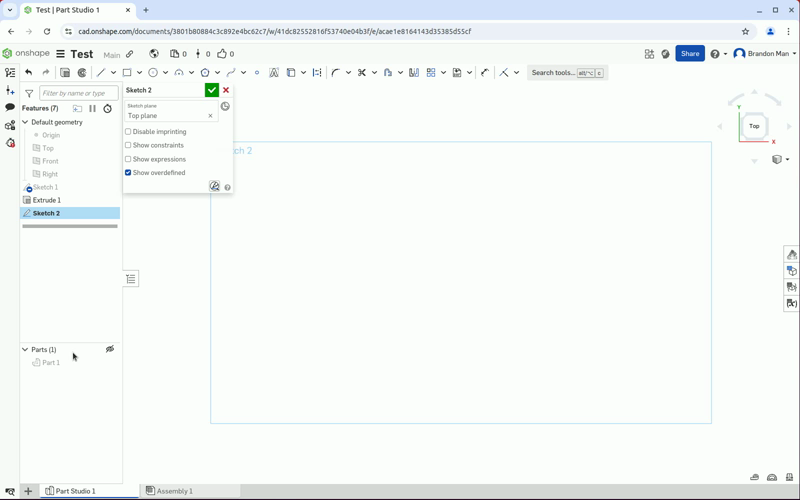
key(c)
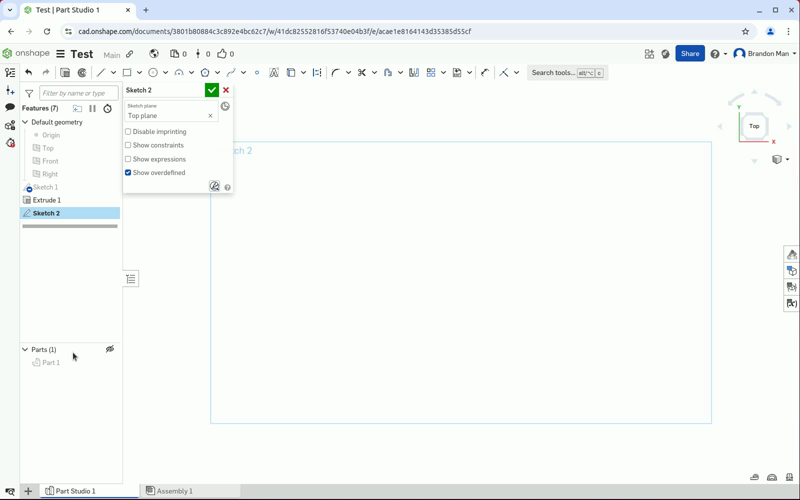
key_down(shift)
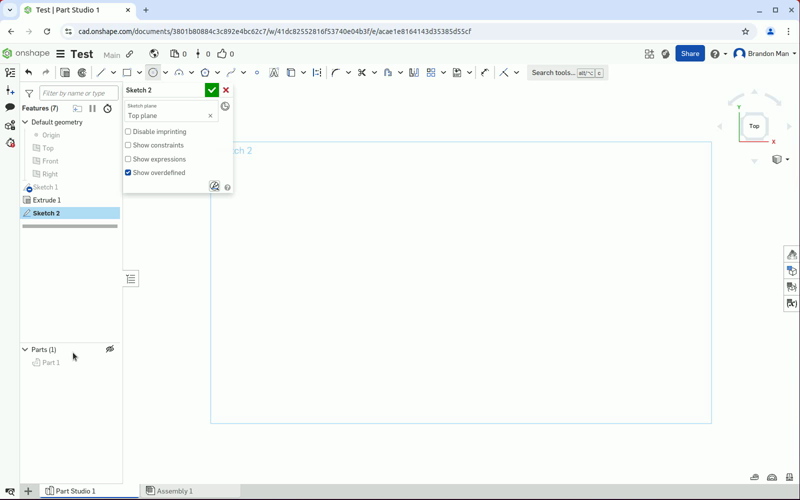
mouse_move(461, 268)
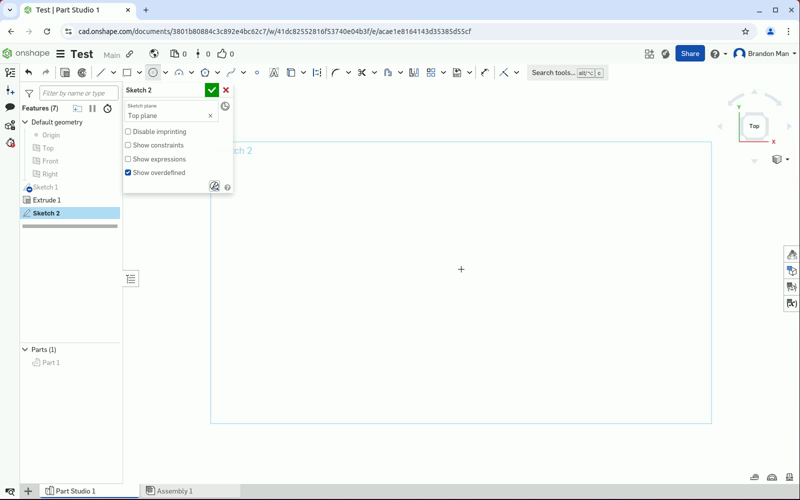
click(461, 268)
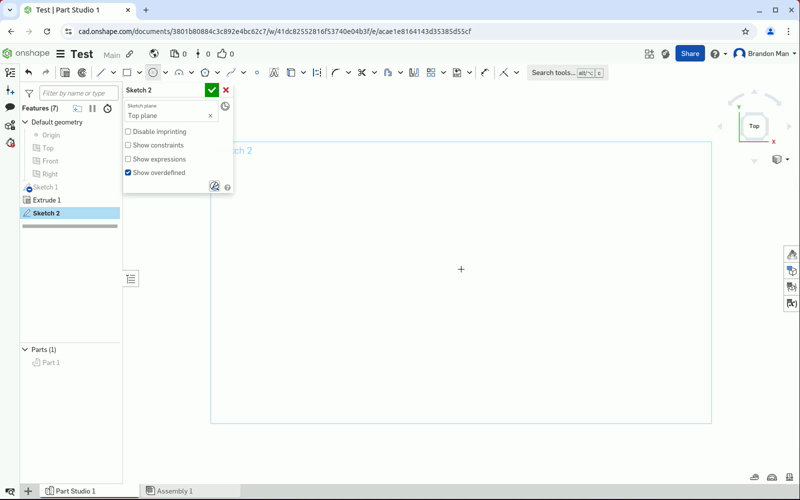
key_up(shift)
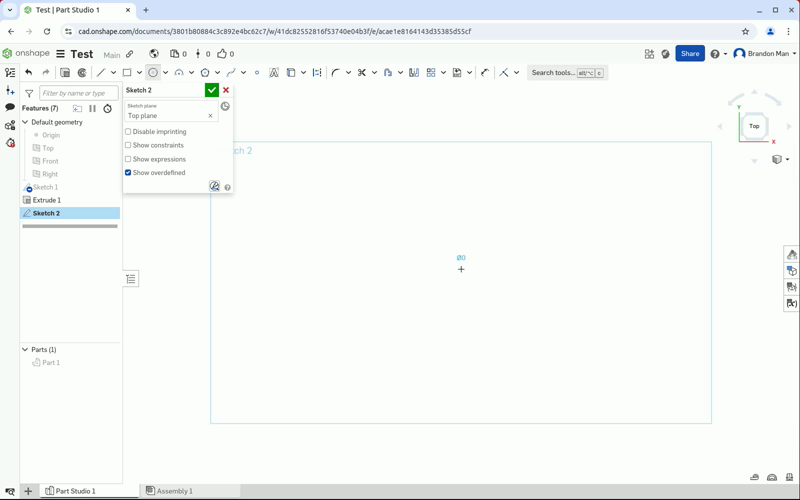
mouse_move(463, 268)
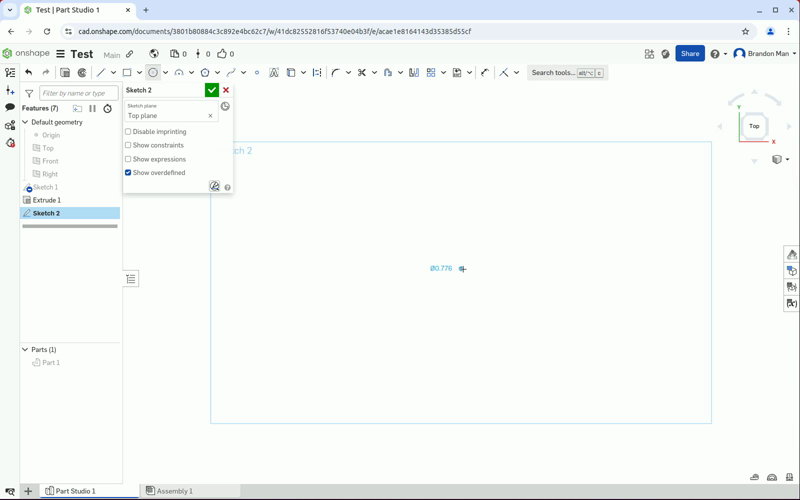
scroll(6)
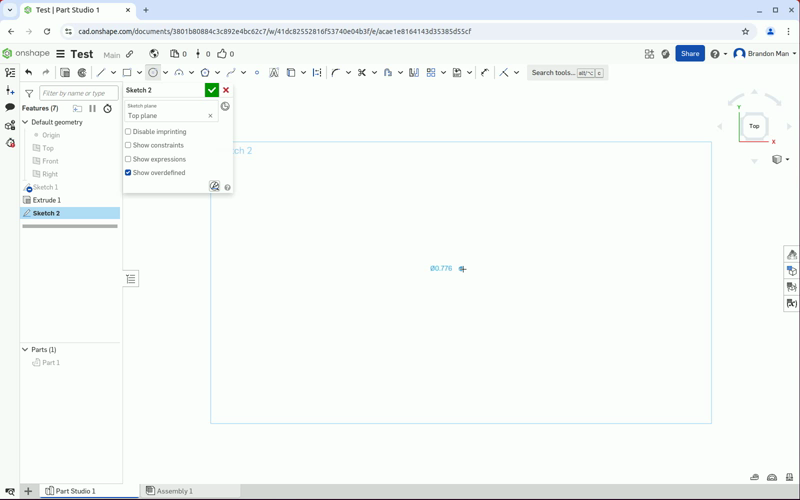
scroll(6)
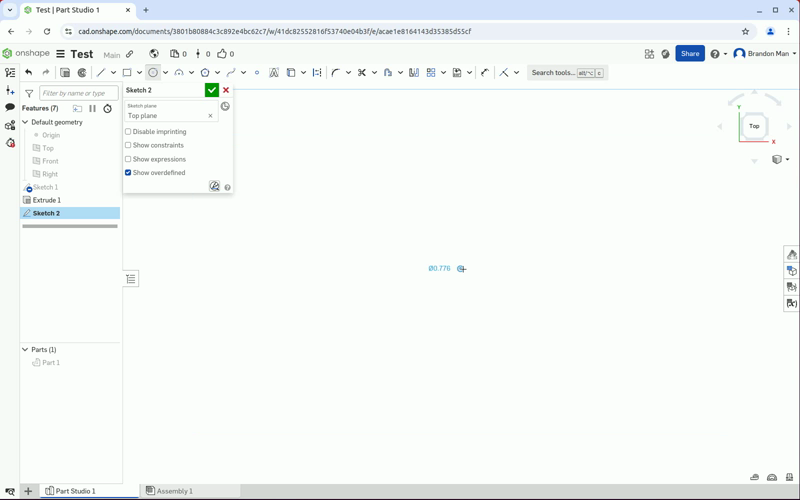
scroll(6)
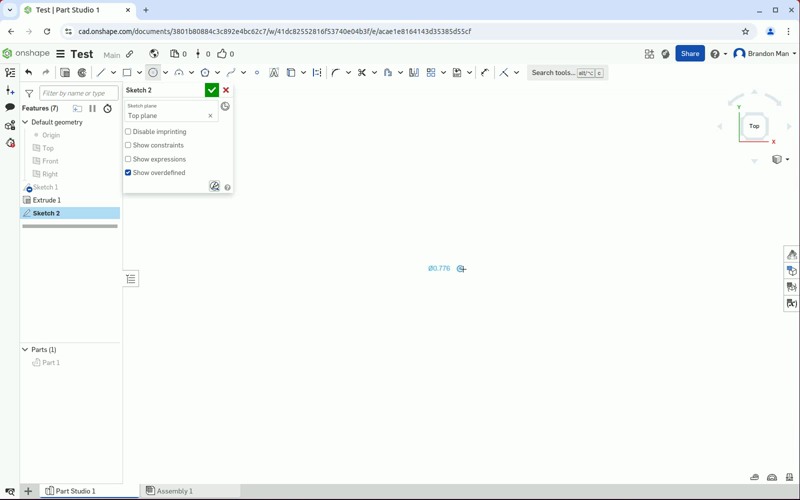
scroll(6)
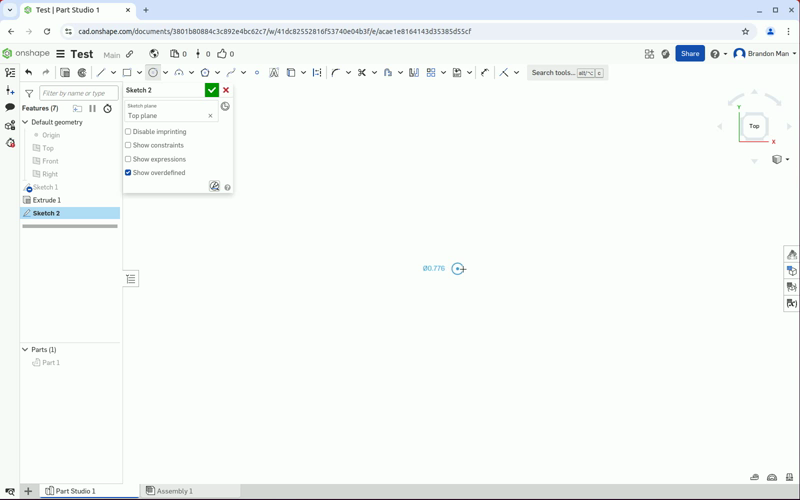
scroll(6)
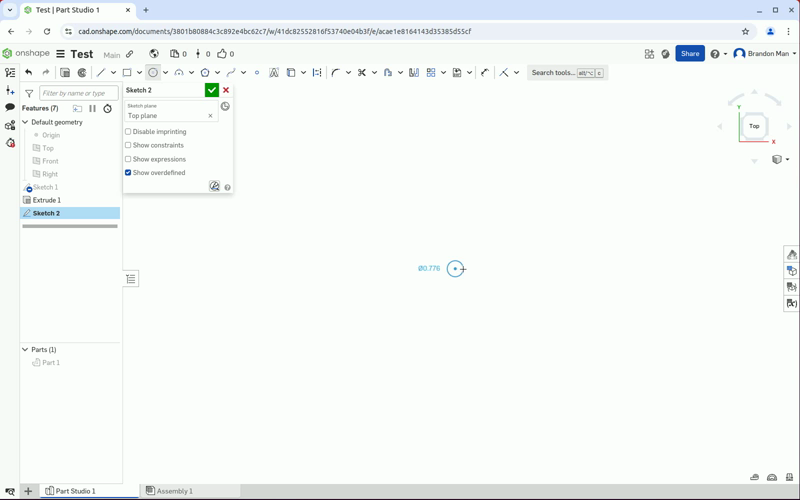
scroll(6)
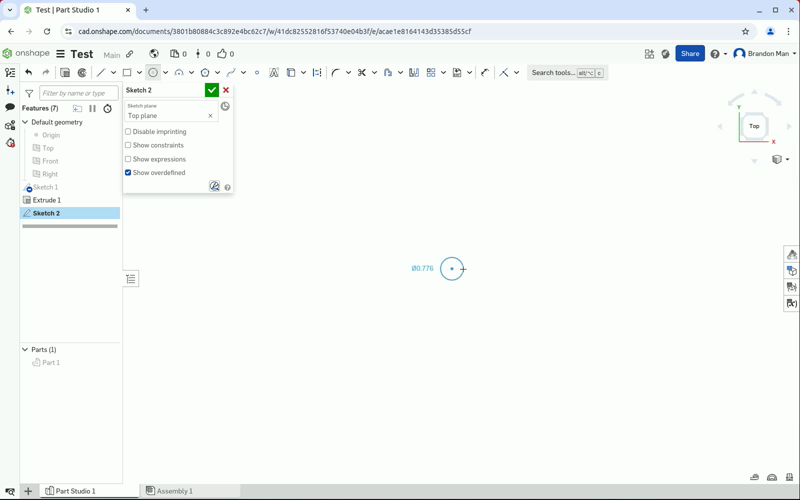
scroll(6)
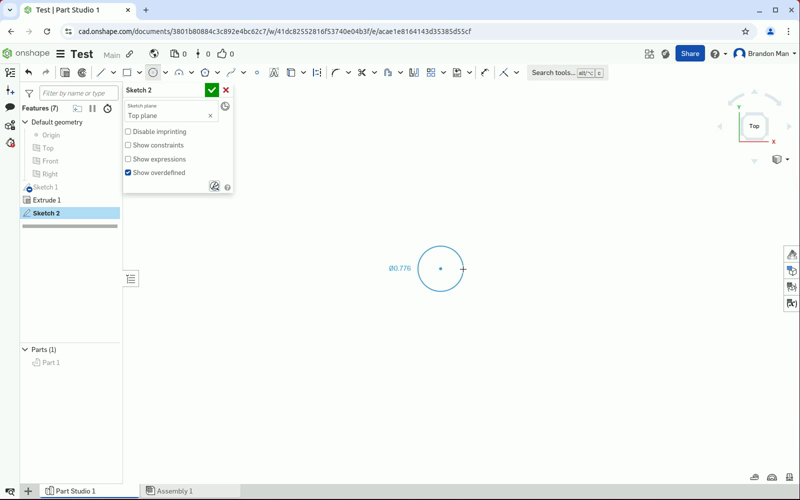
click(463, 268)
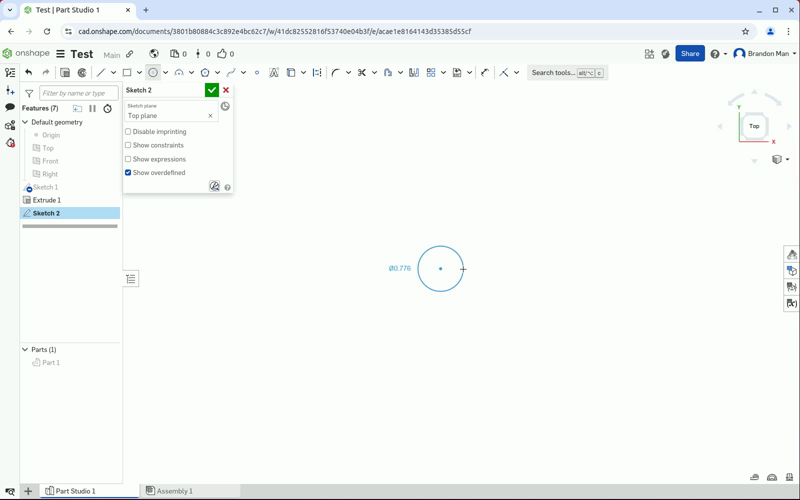
scroll(-6)
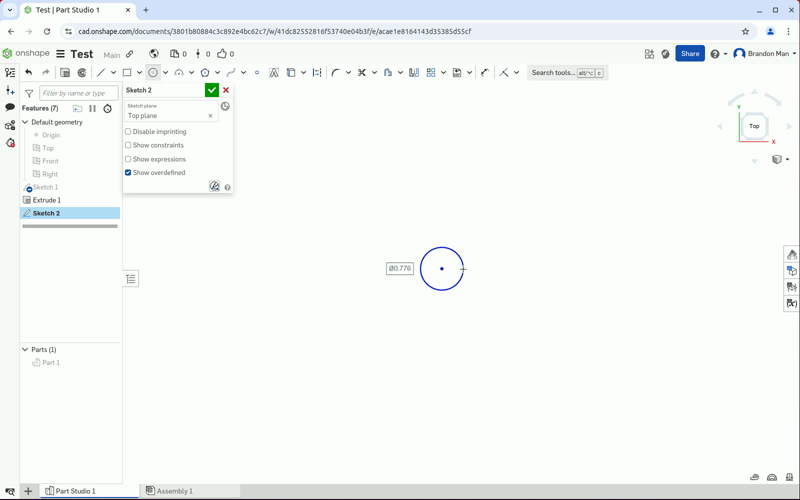
scroll(-6)
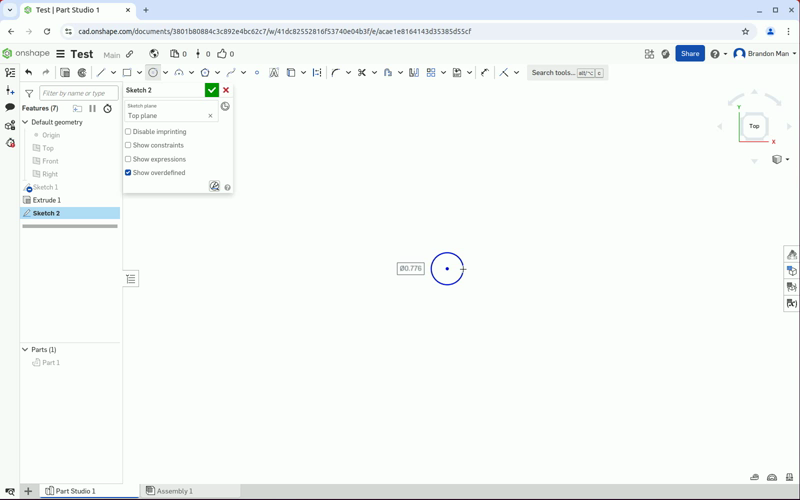
scroll(-6)
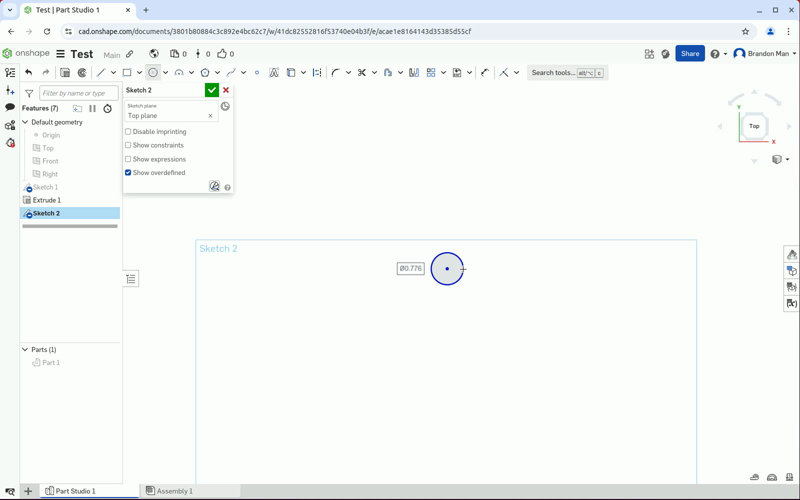
scroll(-6)
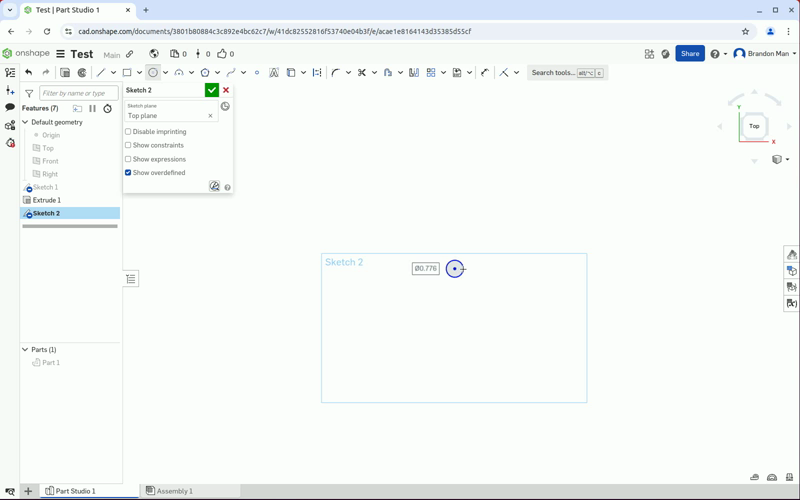
scroll(-6)
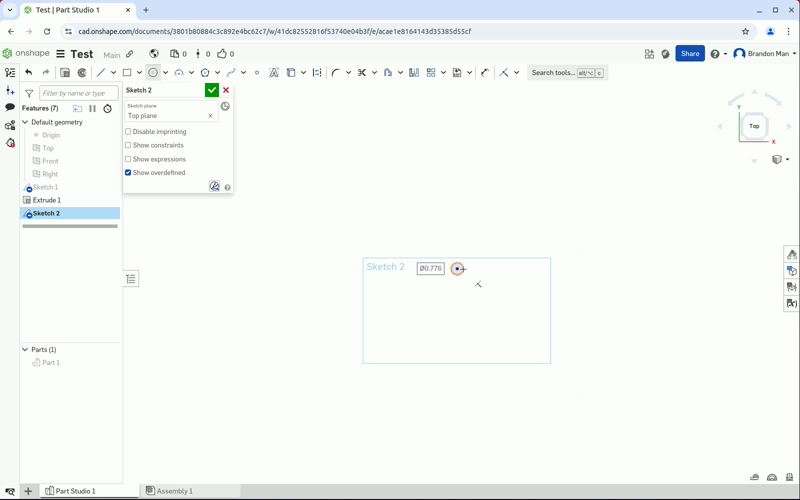
scroll(-6)
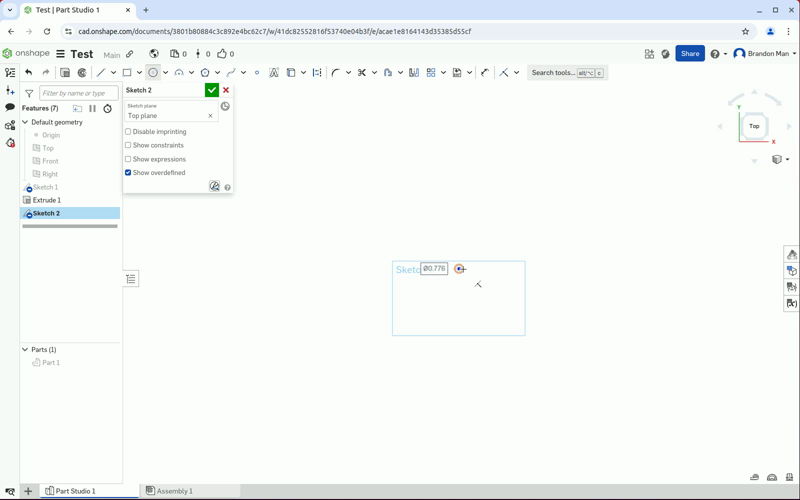
scroll(-6)
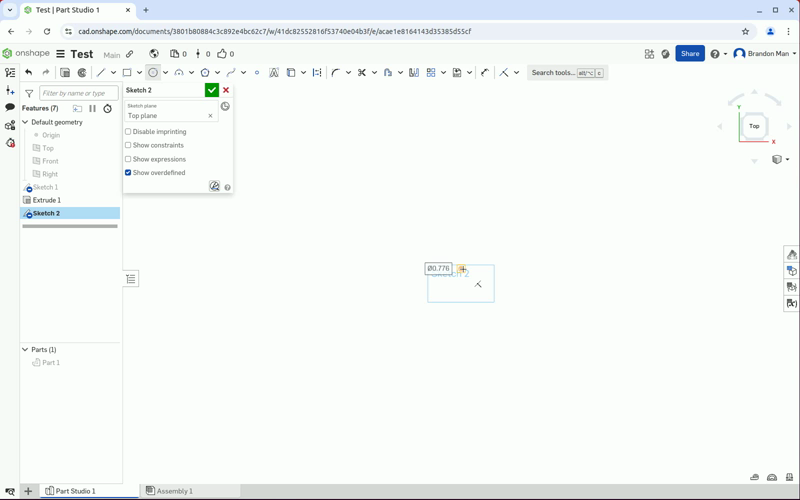
key(esc)
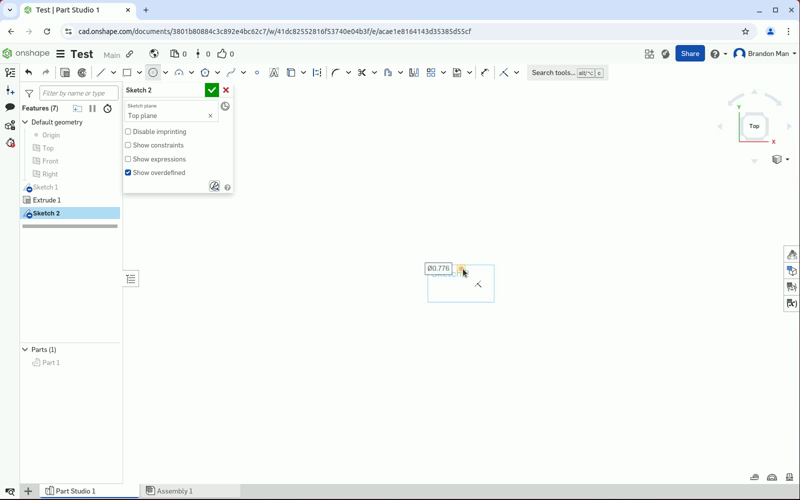
mouse_move(461, 268)
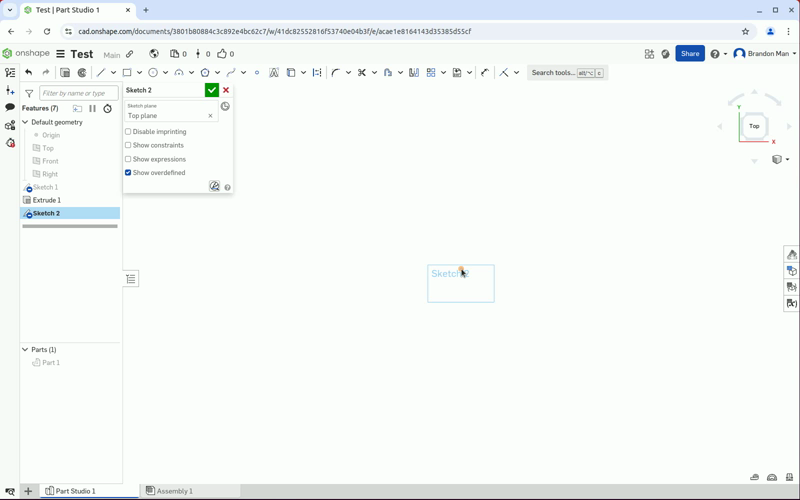
scroll(6)
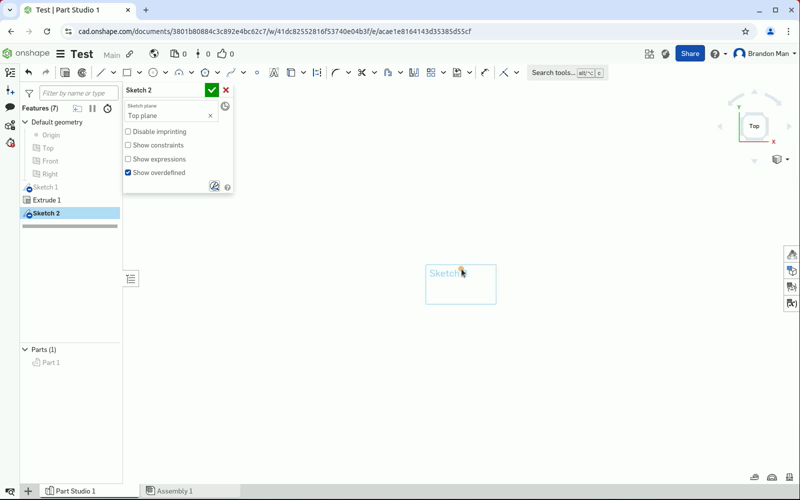
scroll(6)
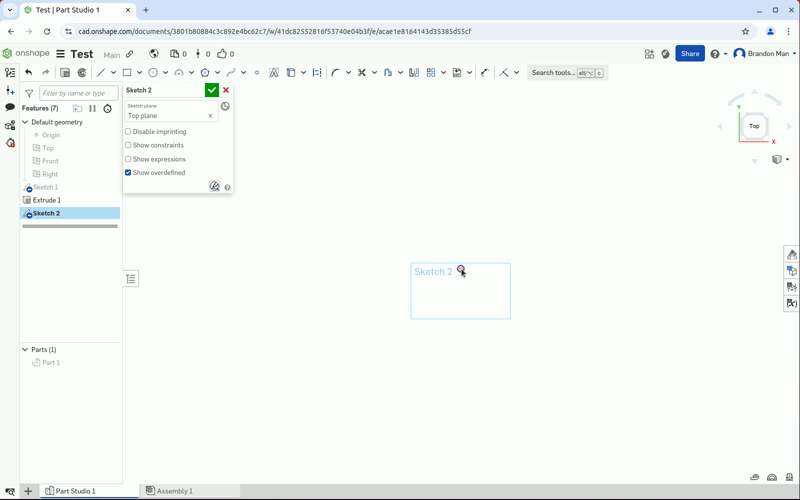
scroll(6)
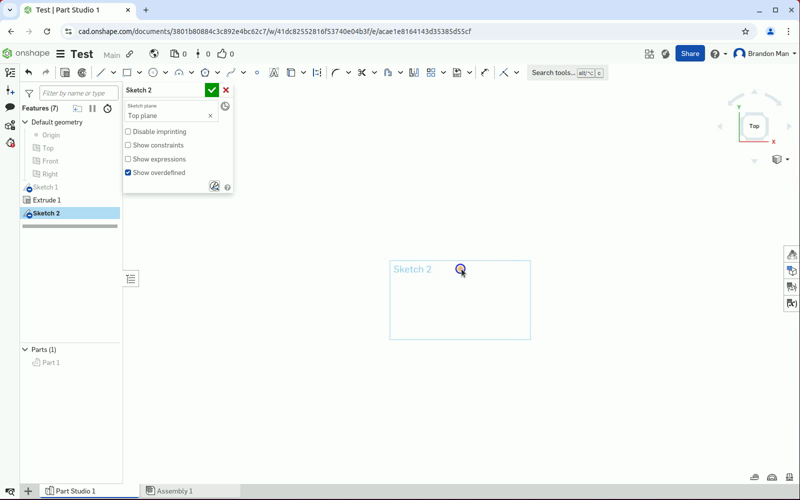
scroll(6)
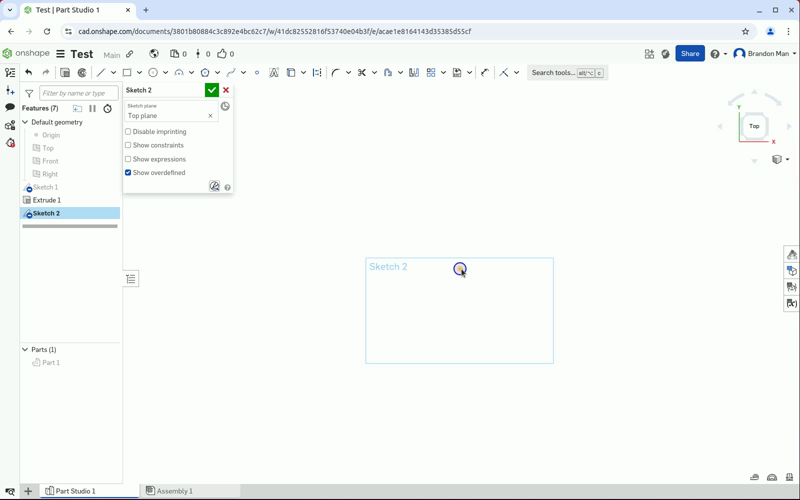
scroll(6)
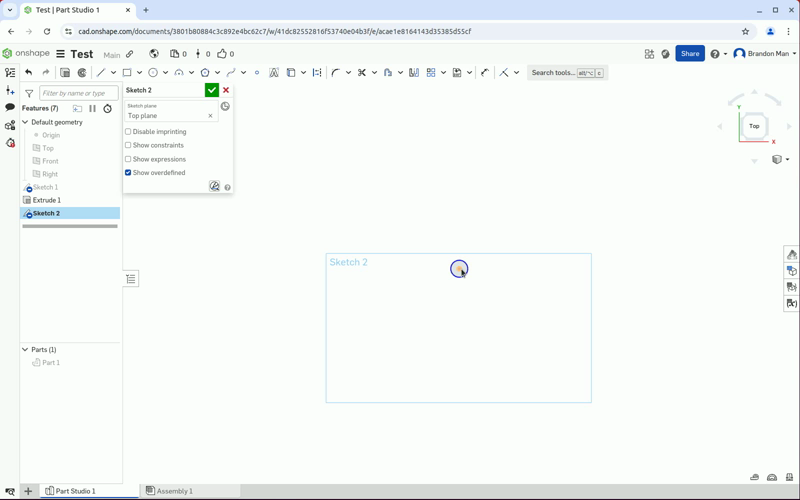
scroll(6)
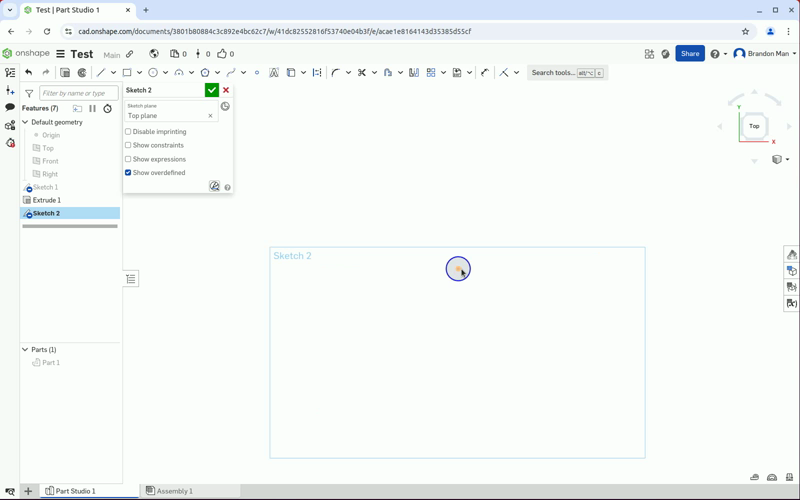
scroll(6)
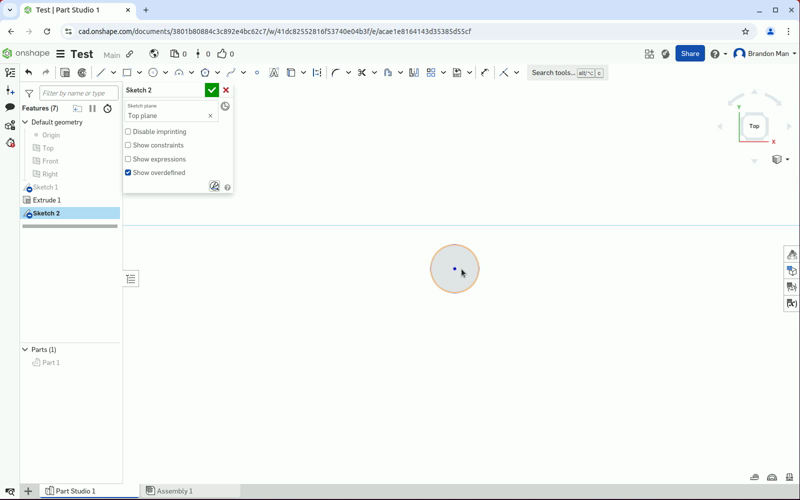
click(461, 268)
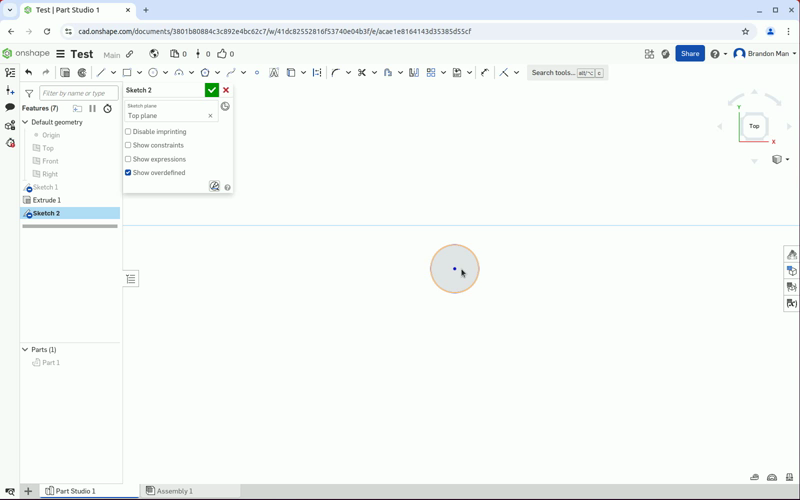
scroll(-6)
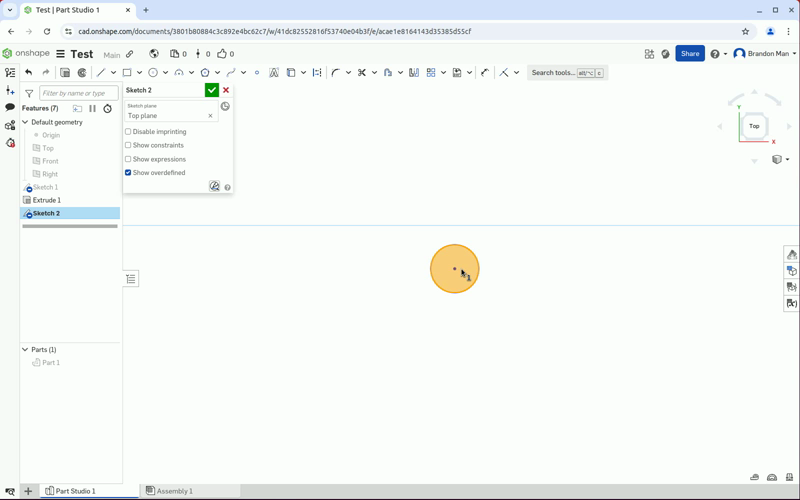
scroll(-6)
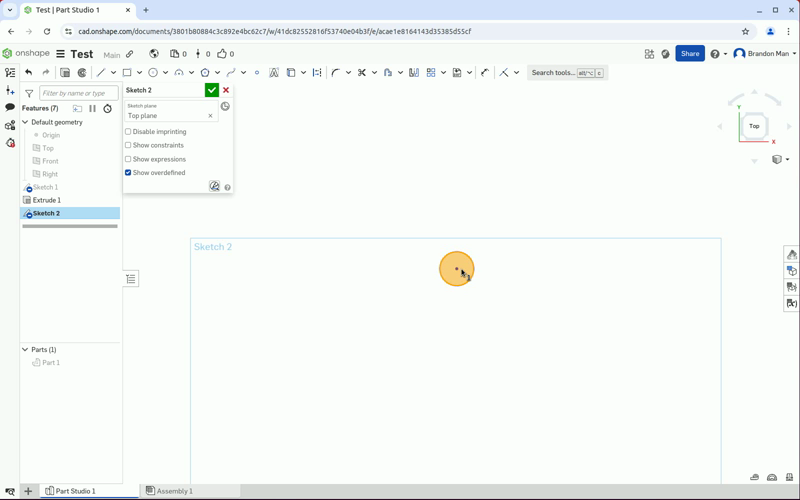
scroll(-6)
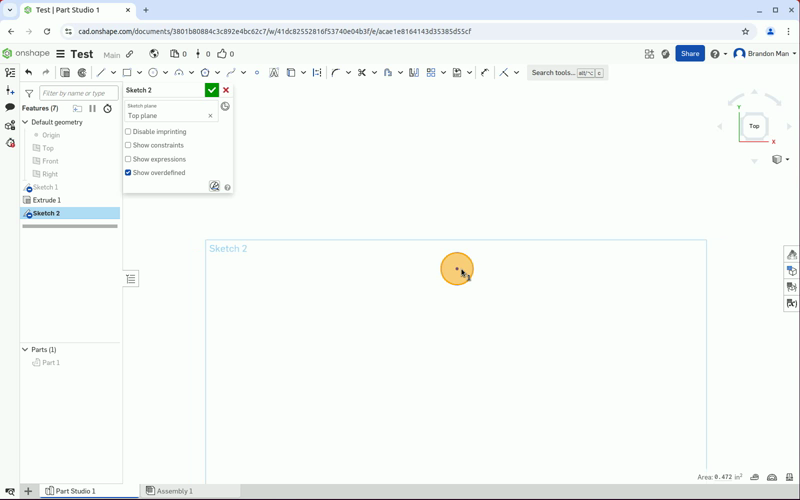
scroll(-6)
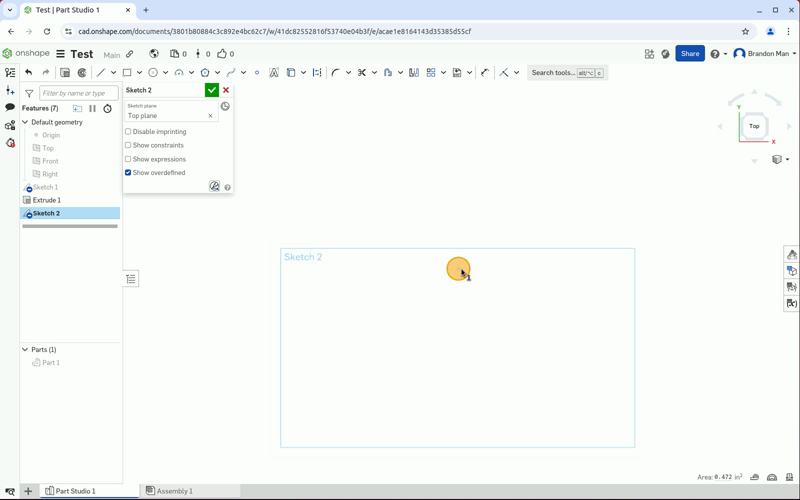
scroll(-6)
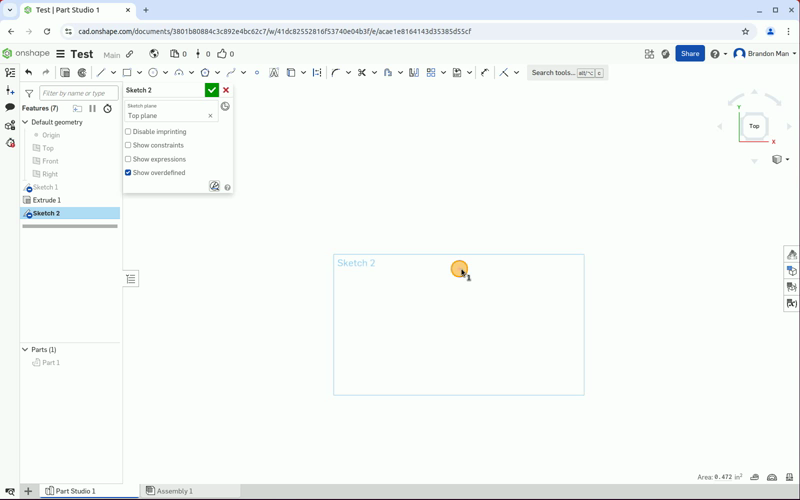
scroll(-6)
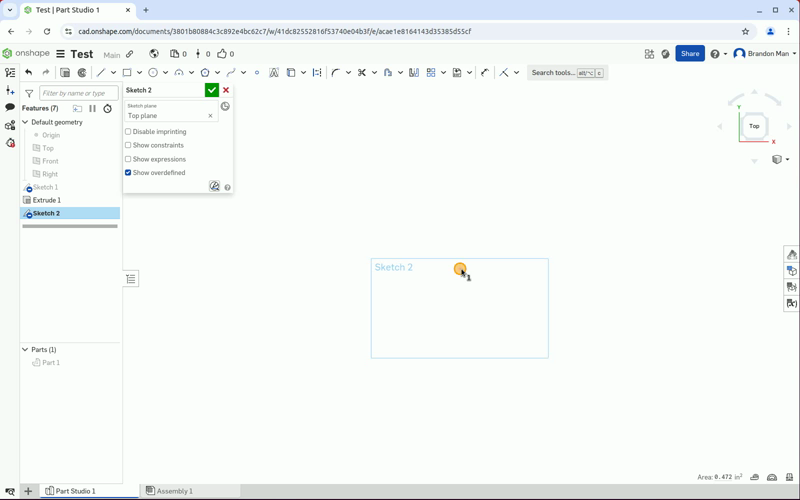
scroll(-6)
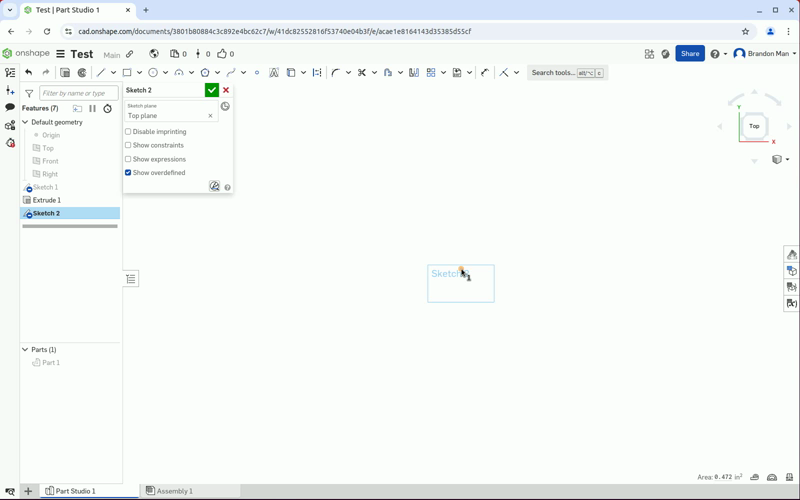
mouse_move(73, 352)
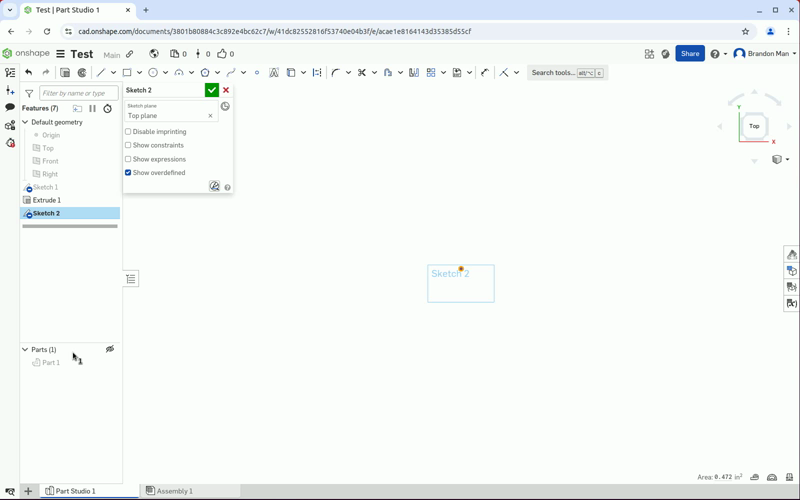
key(shift+y)
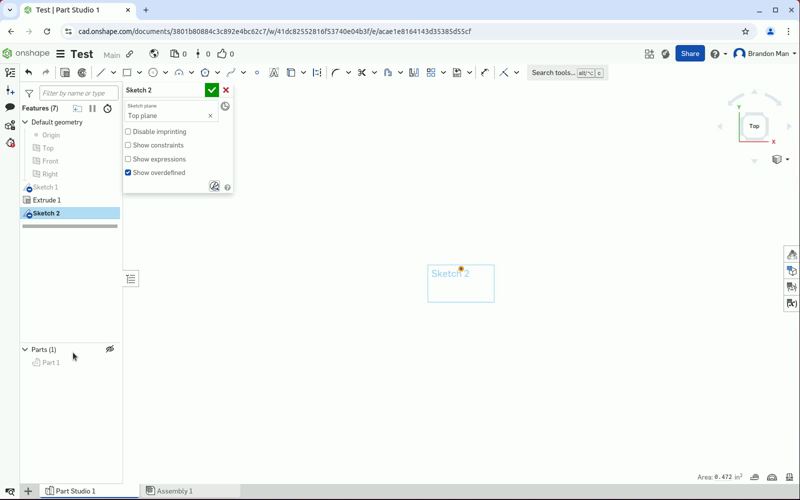
key(shift+e)
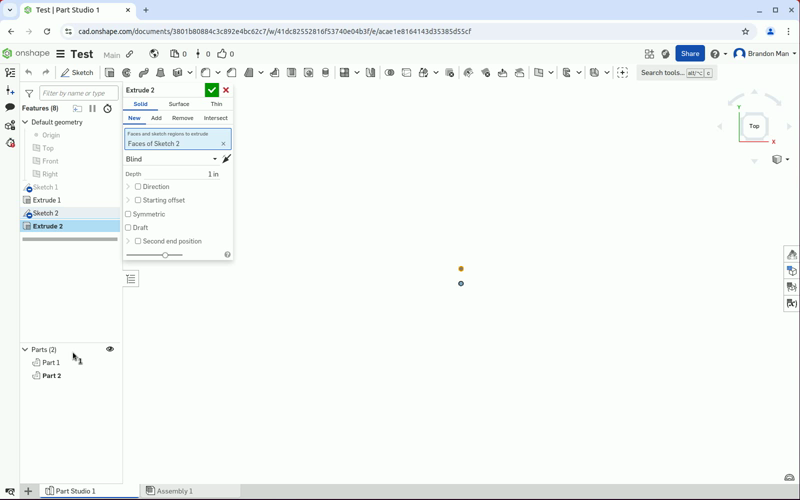
mouse_move(143, 106)
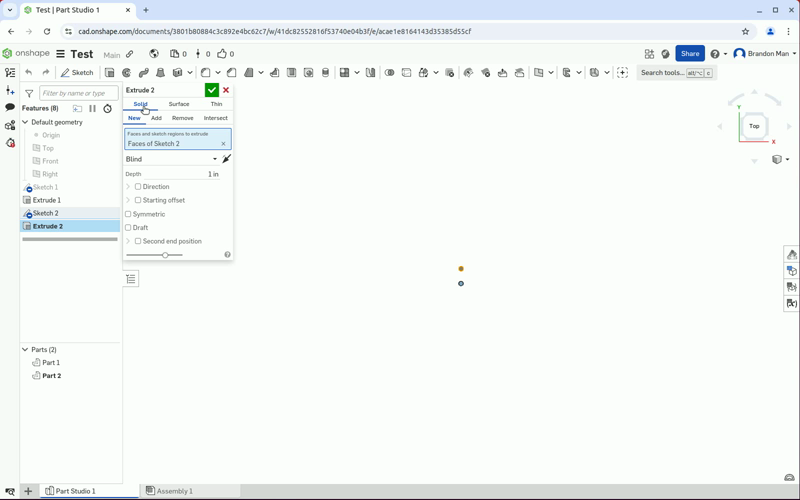
click(143, 106)
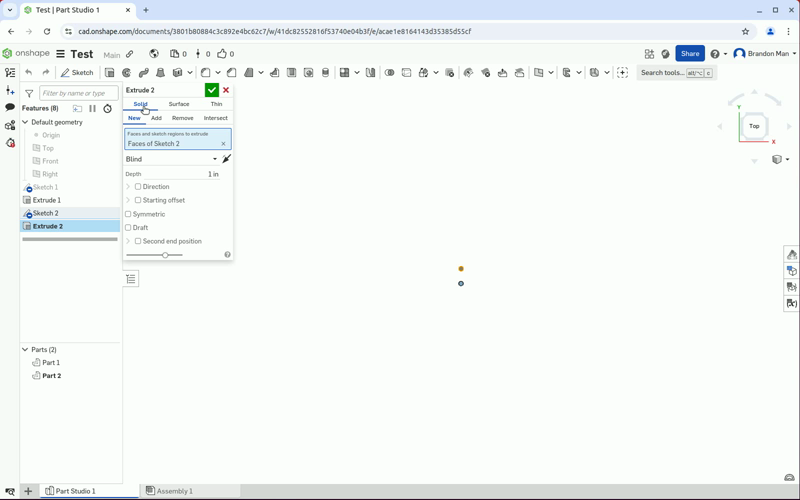
mouse_move(137, 120)
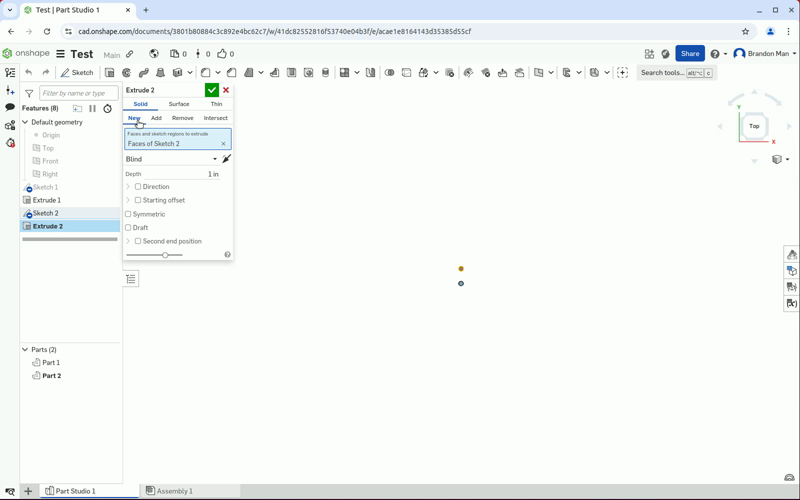
click(137, 120)
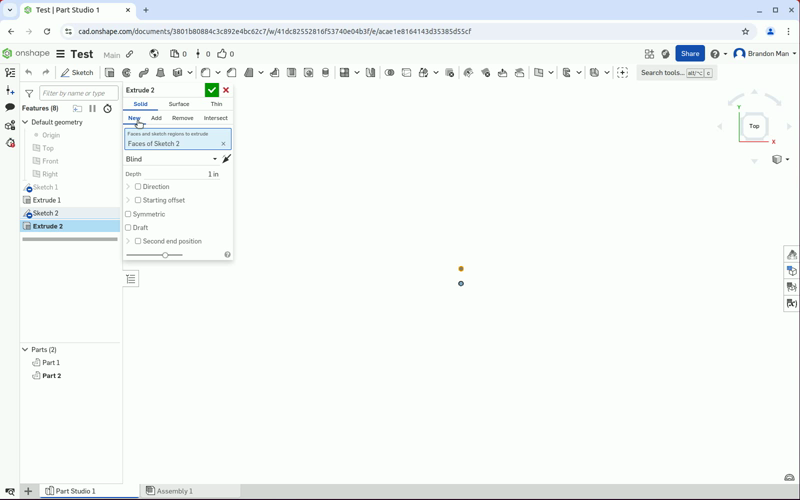
key(tab, 4)
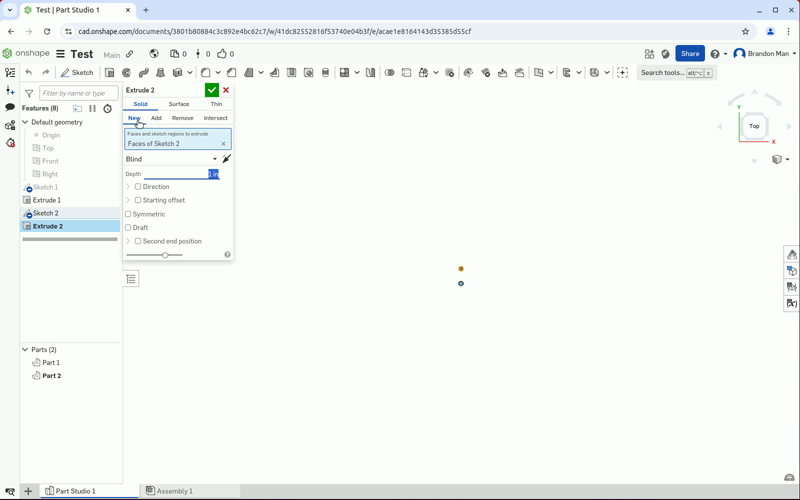
text(23.108)
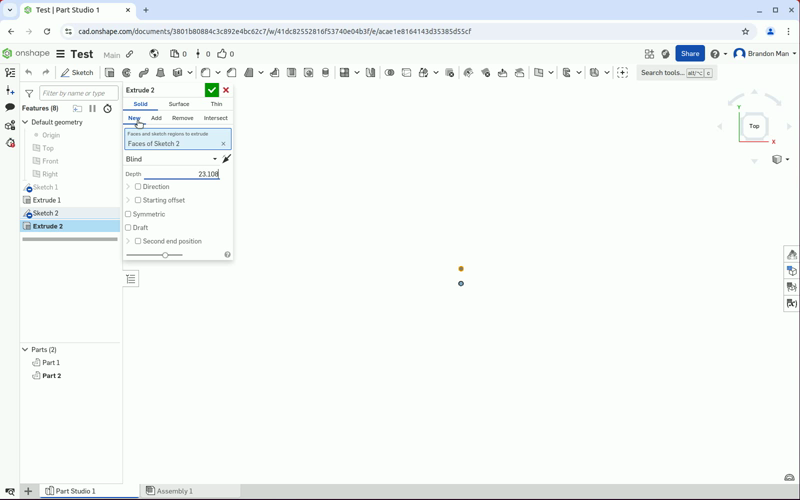
key(enter)
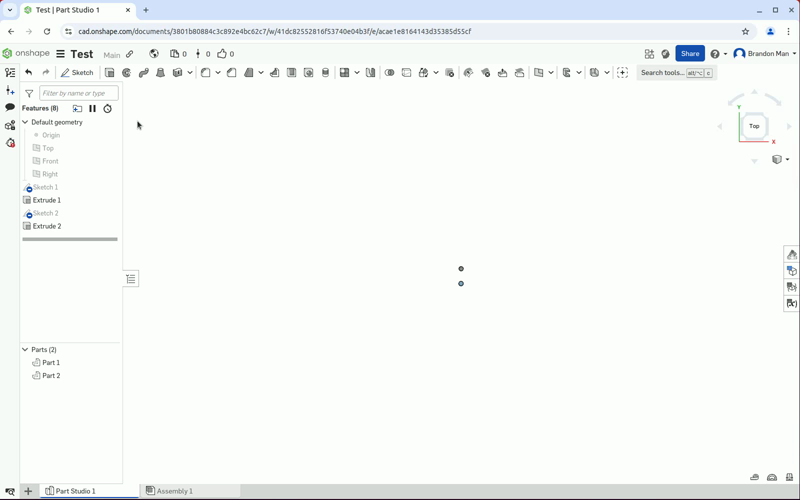
key(shift+h)
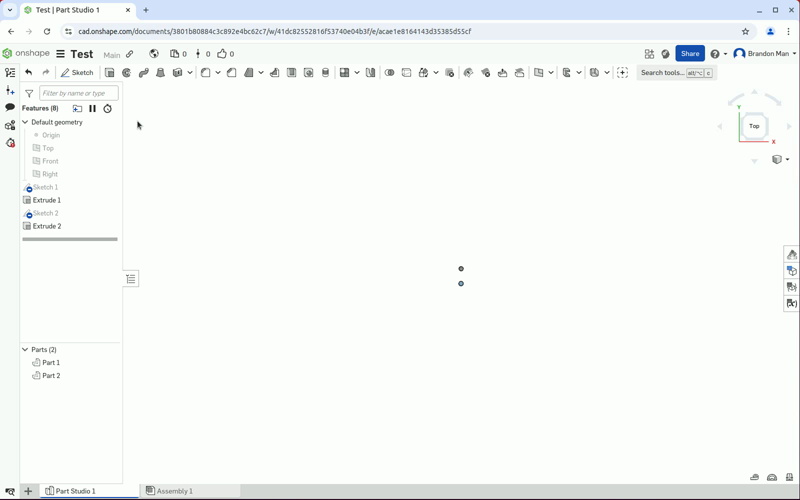
key(shift+h)
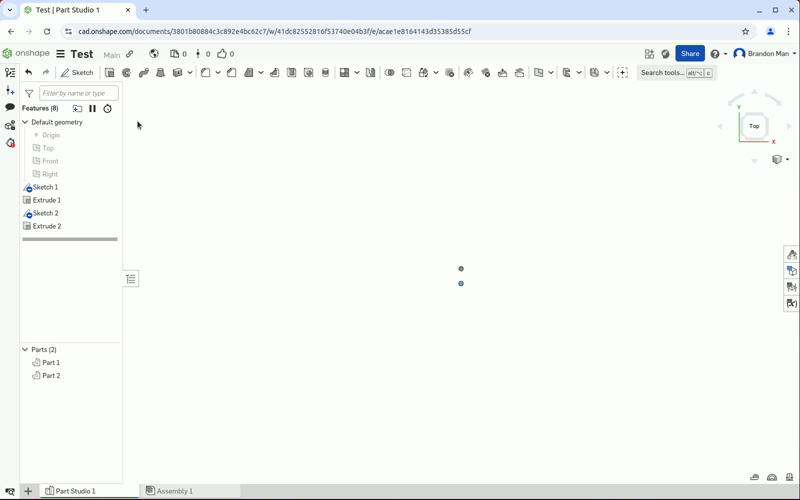
key(shift+7)
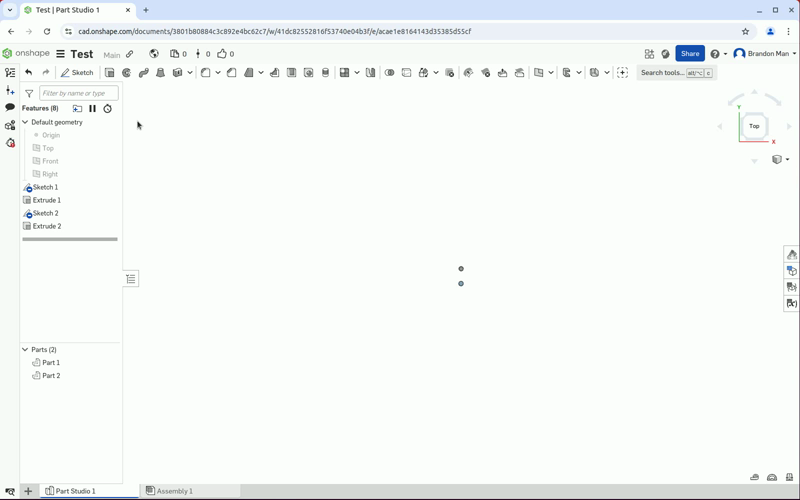
key(up, 3)
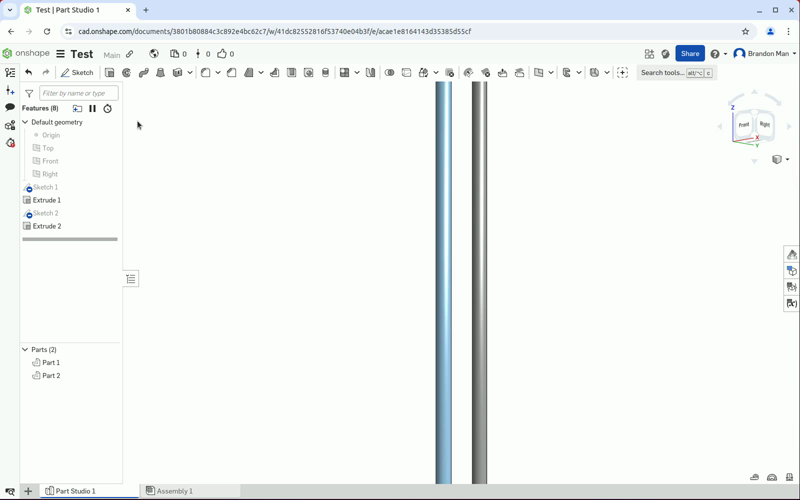
key(left, 3)
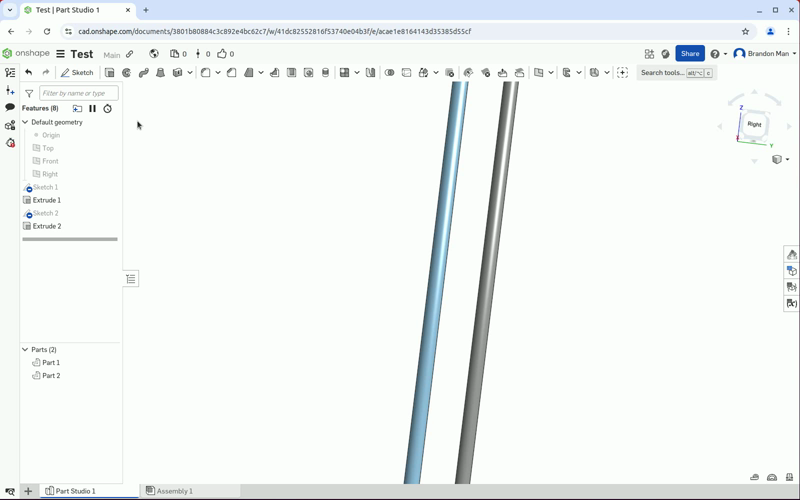
key(right, 3)
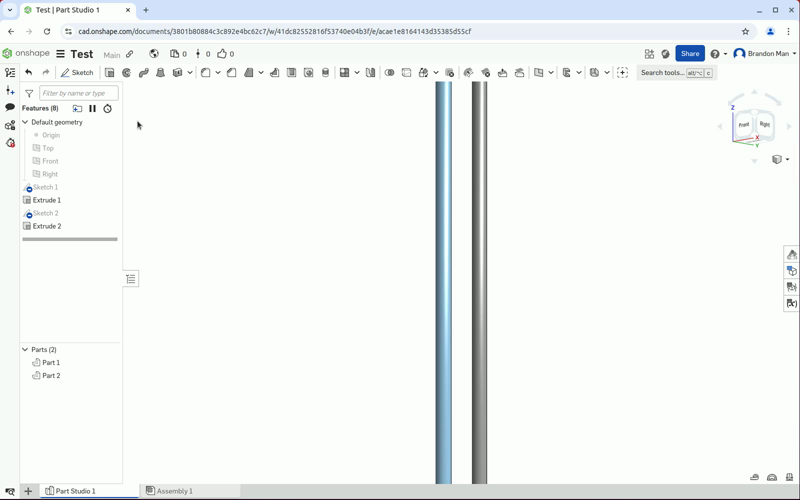
key(down, 3)
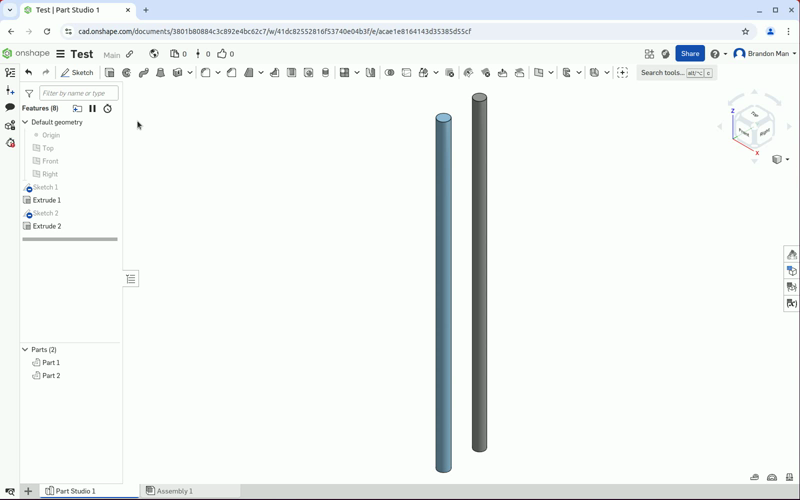
mouse_move(73, 189)
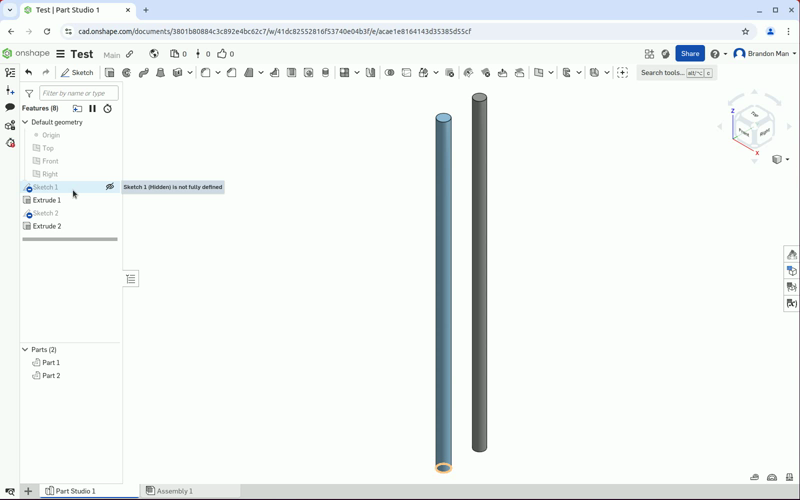
click(73, 189)